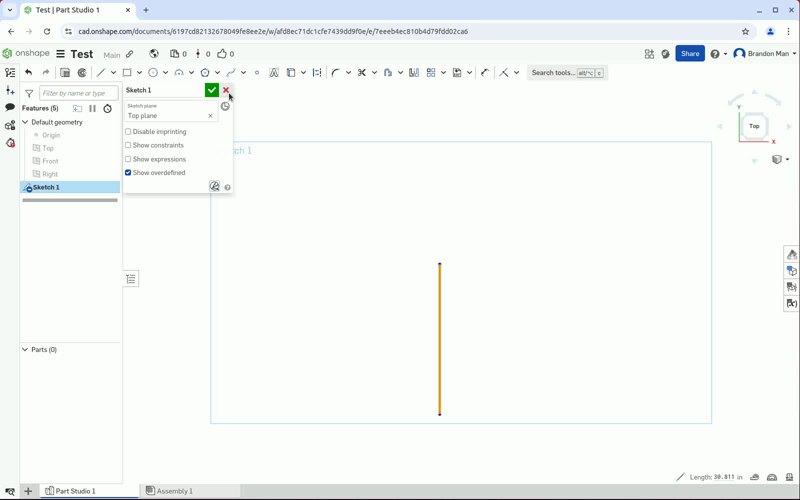
key(shift+h)
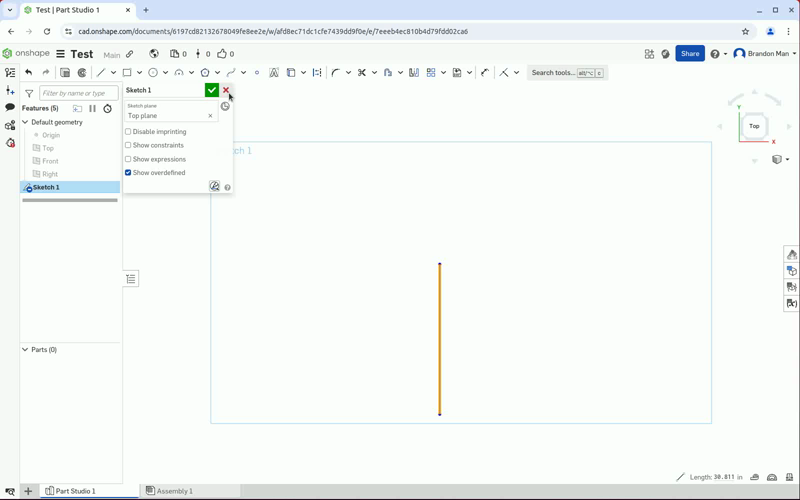
key(shift+s)
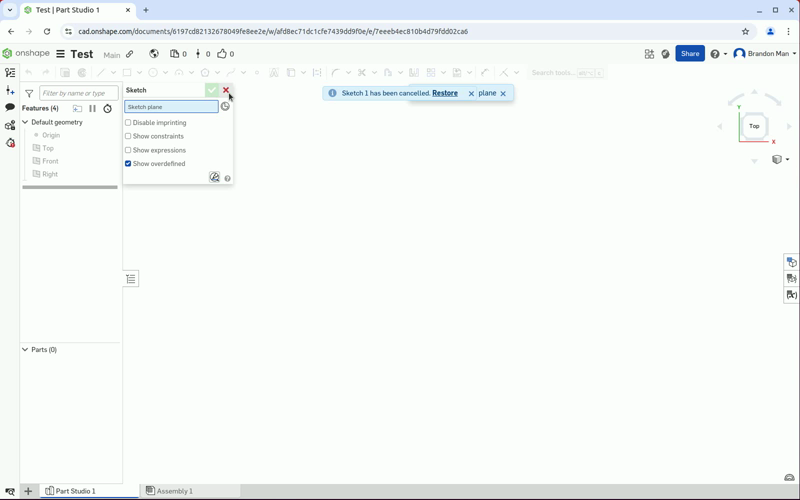
mouse_move(73, 150)
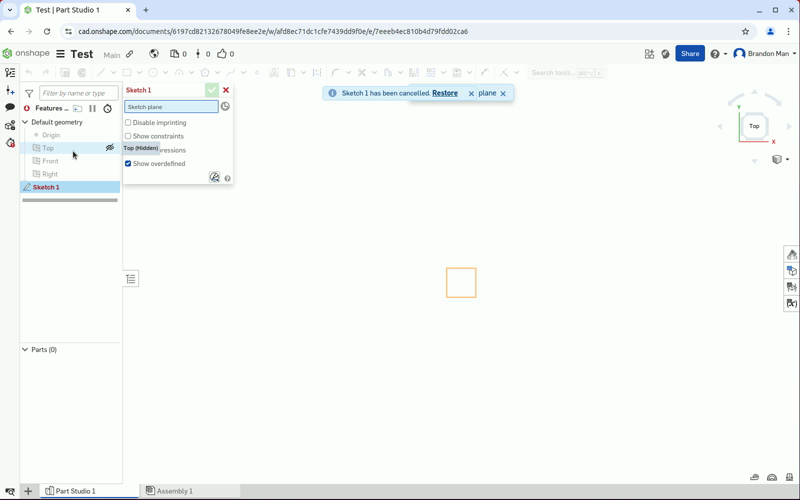
click(73, 150)
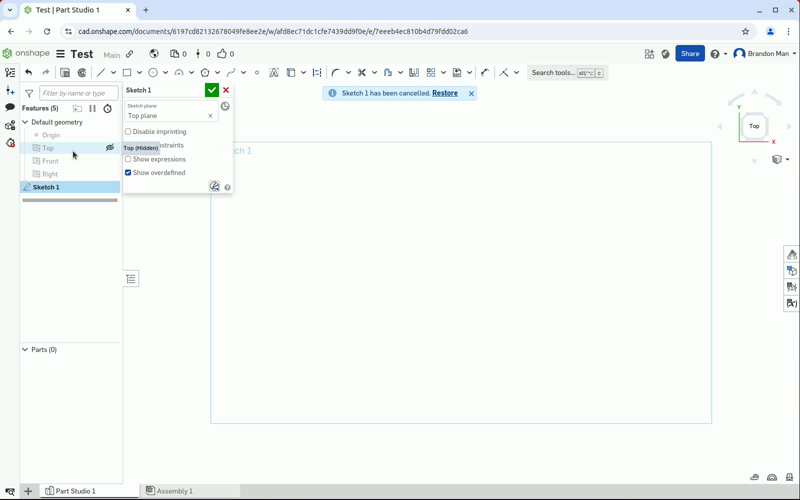
mouse_move(73, 352)
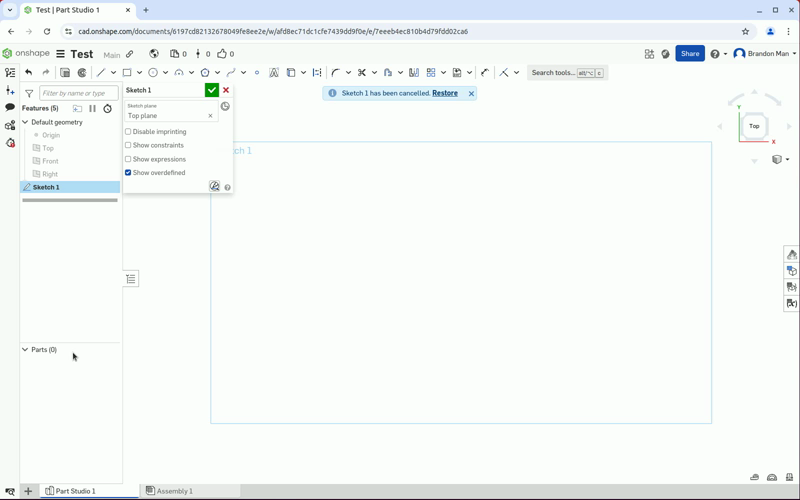
key(y)
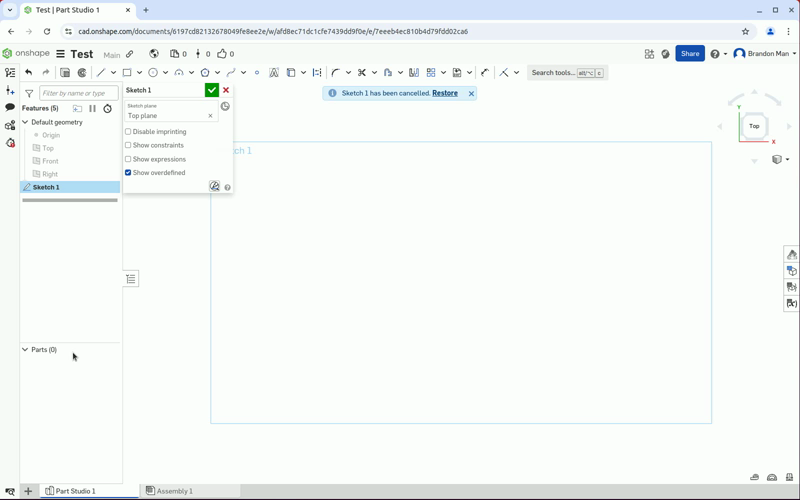
key(l)
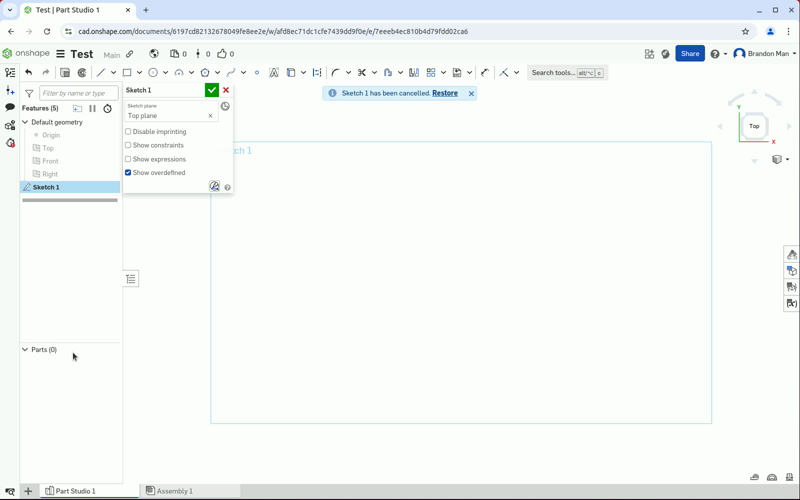
key_down(shift)
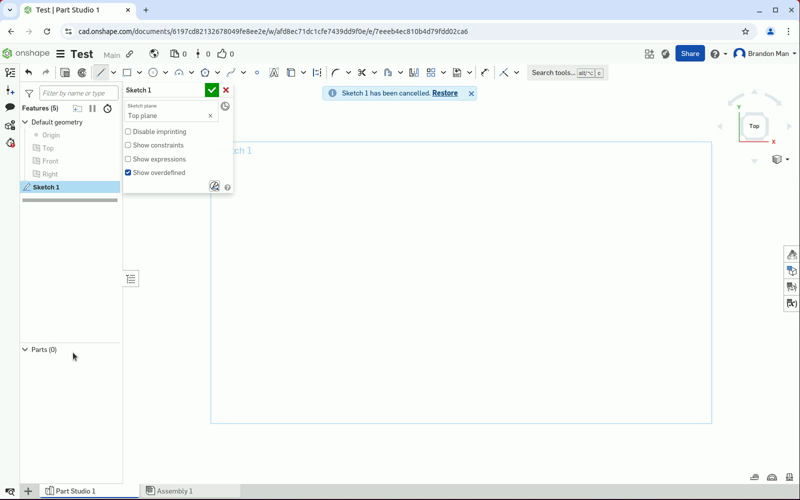
mouse_move(460, 282)
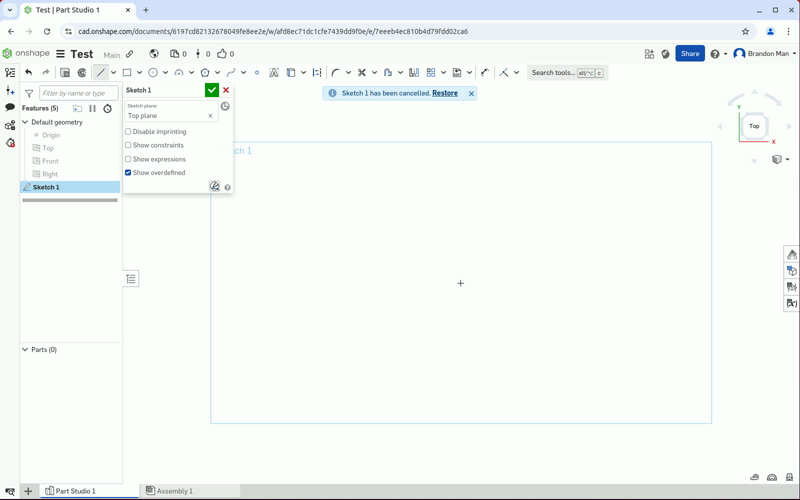
click(460, 282)
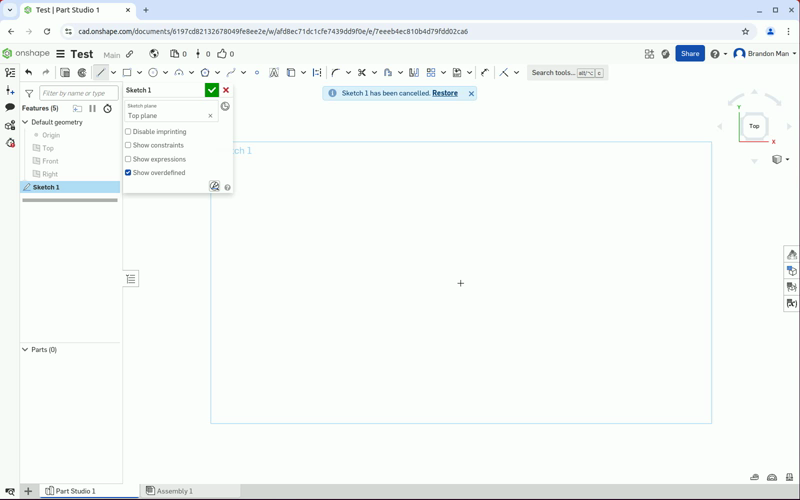
key_up(shift)
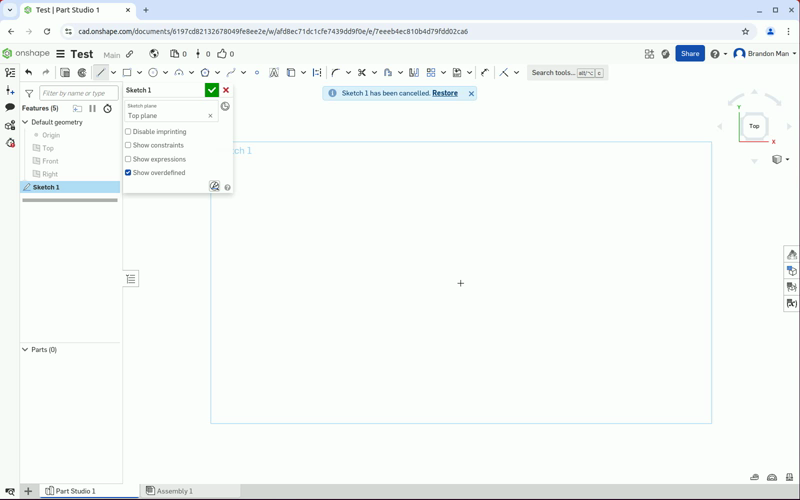
key_down(shift)
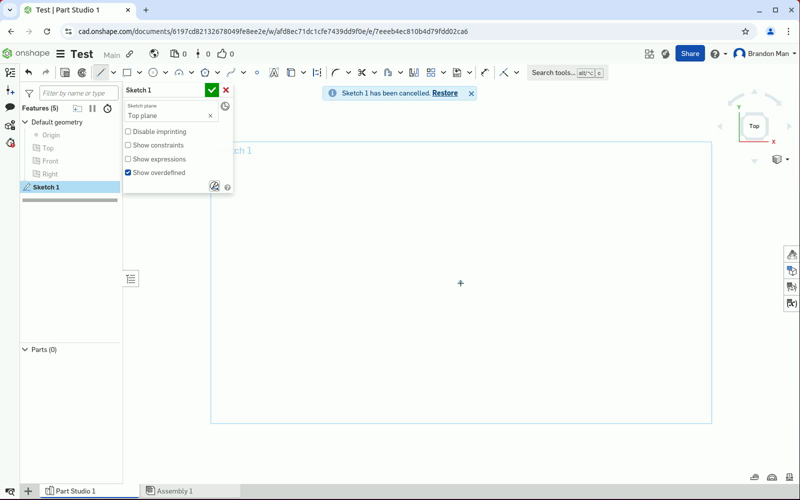
mouse_move(490, 282)
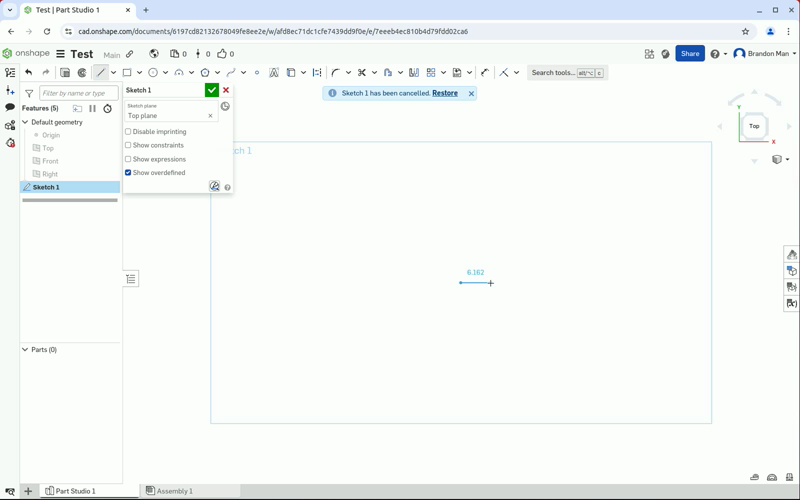
mouse_move(489, 282)
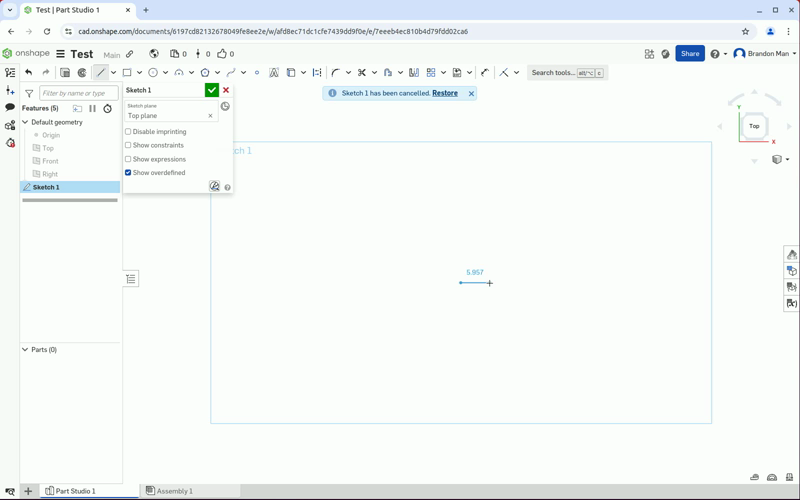
click(489, 282)
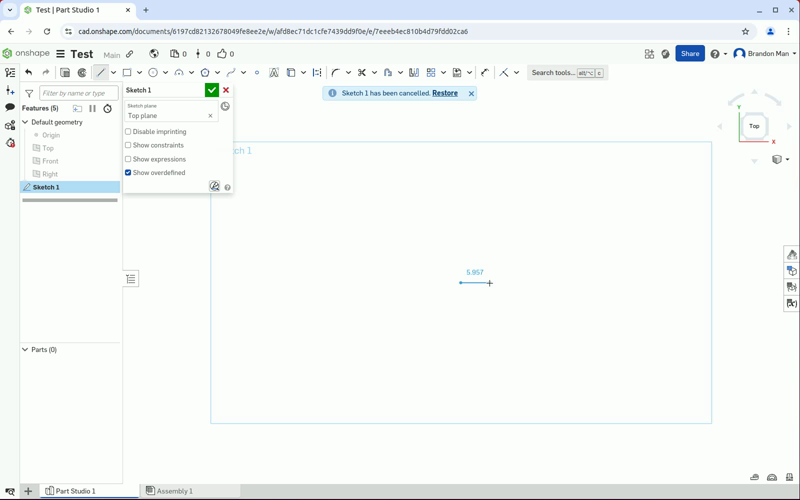
key_up(shift)
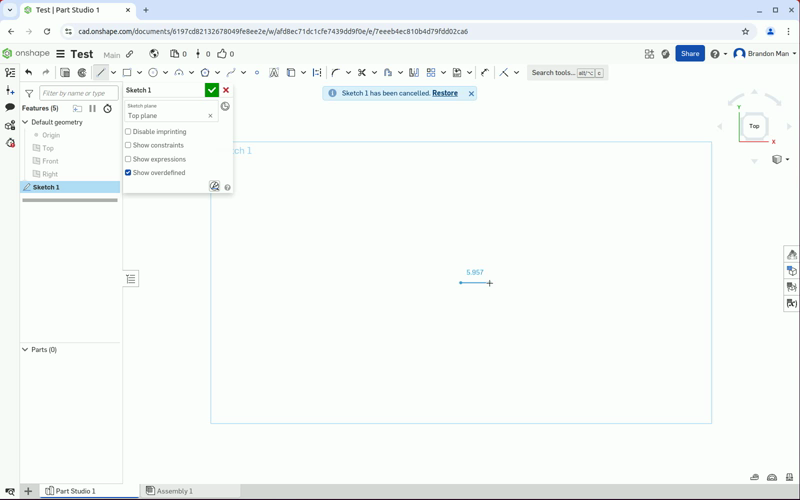
key_down(shift)
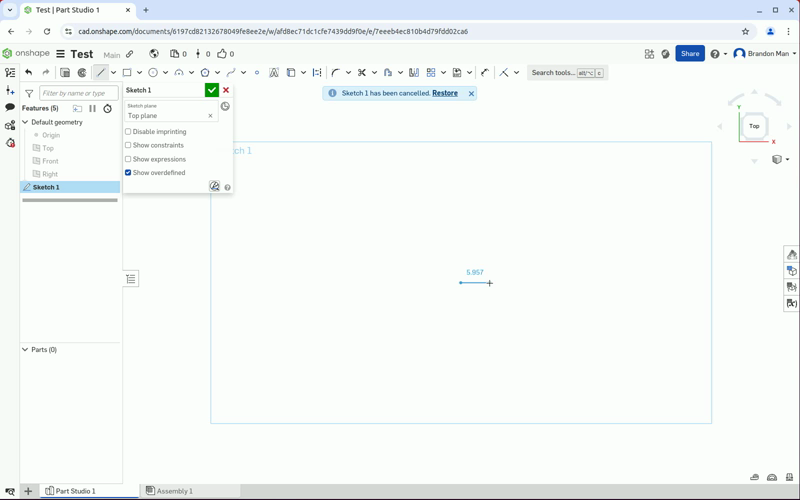
mouse_move(519, 282)
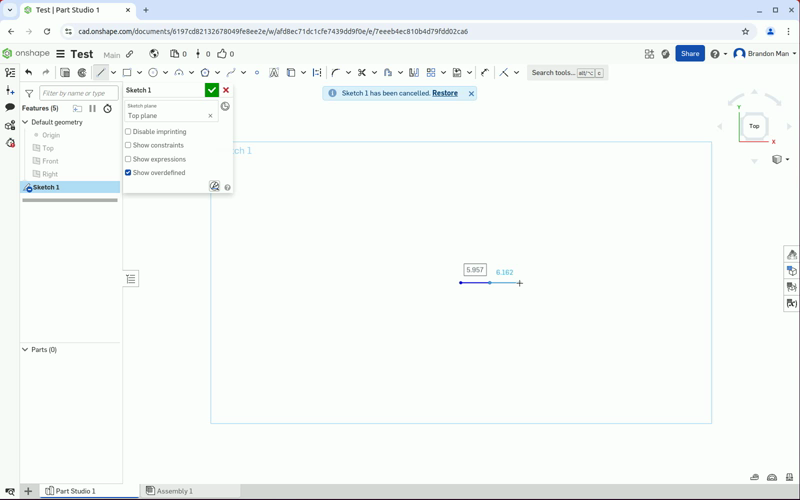
mouse_move(489, 258)
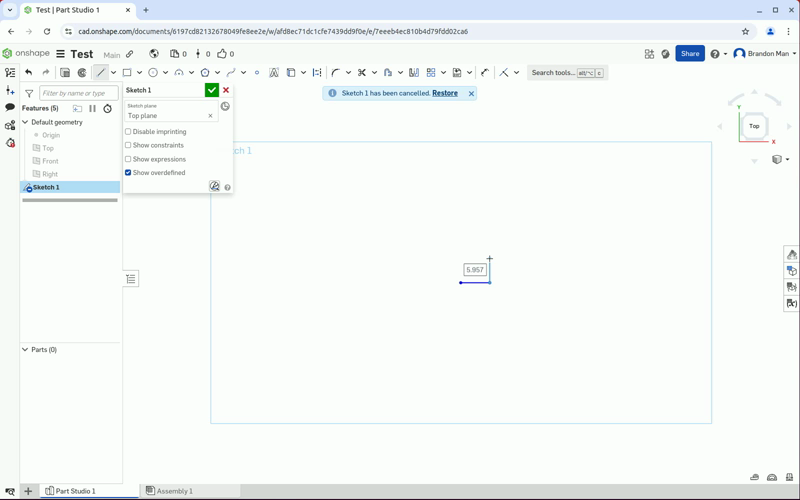
click(489, 258)
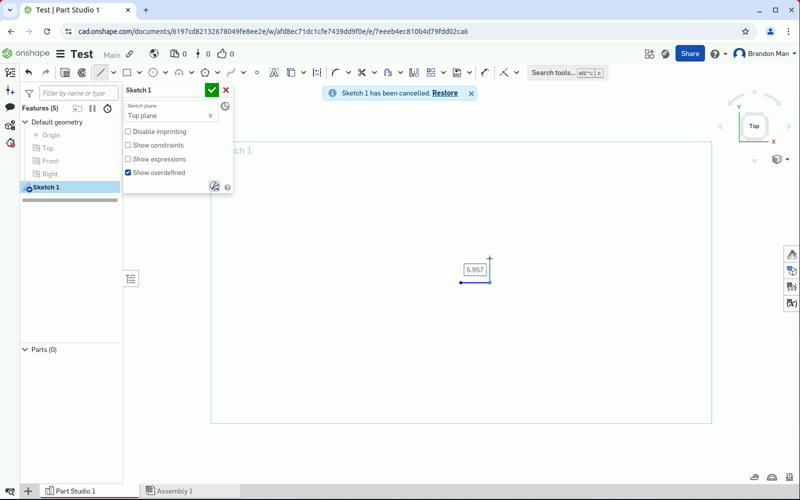
key_up(shift)
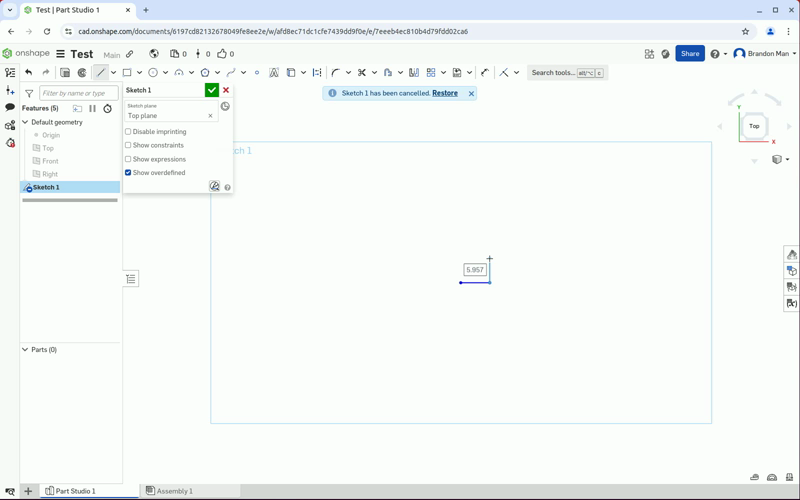
key_down(shift)
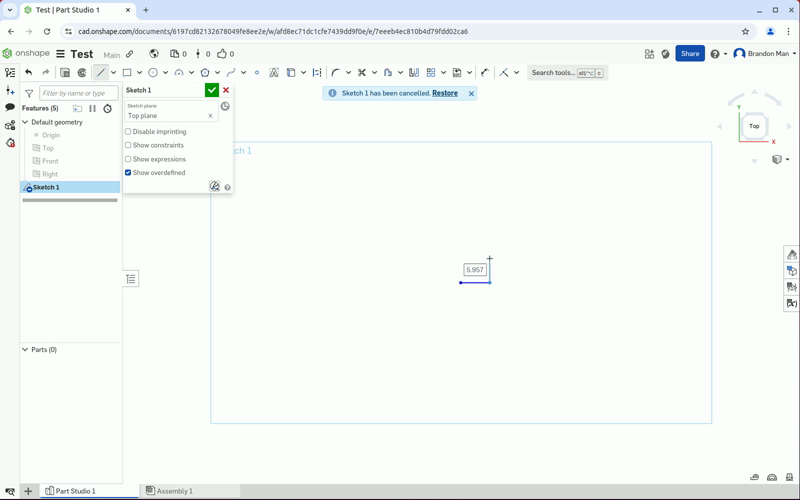
mouse_move(519, 258)
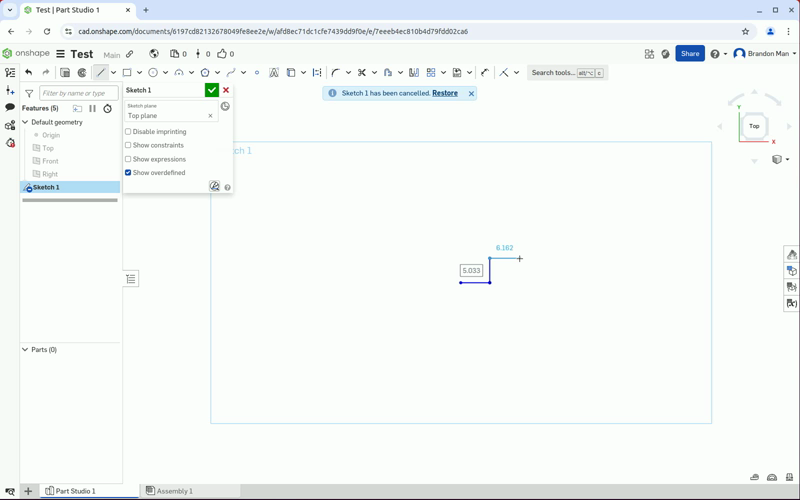
mouse_move(460, 258)
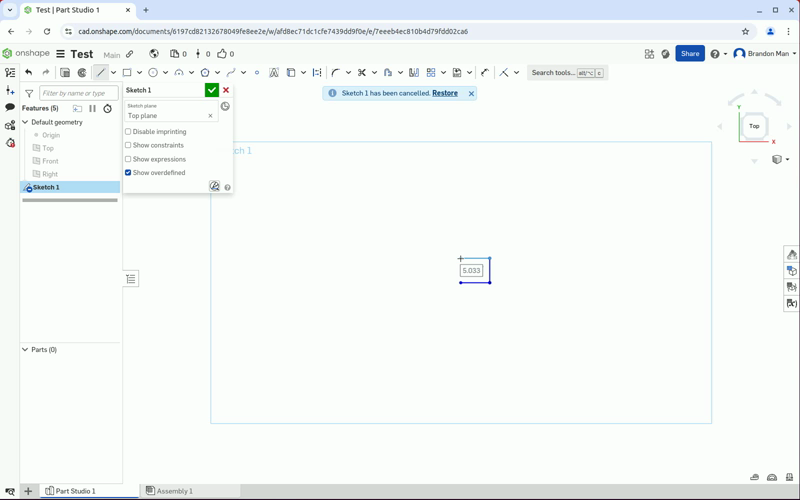
click(460, 258)
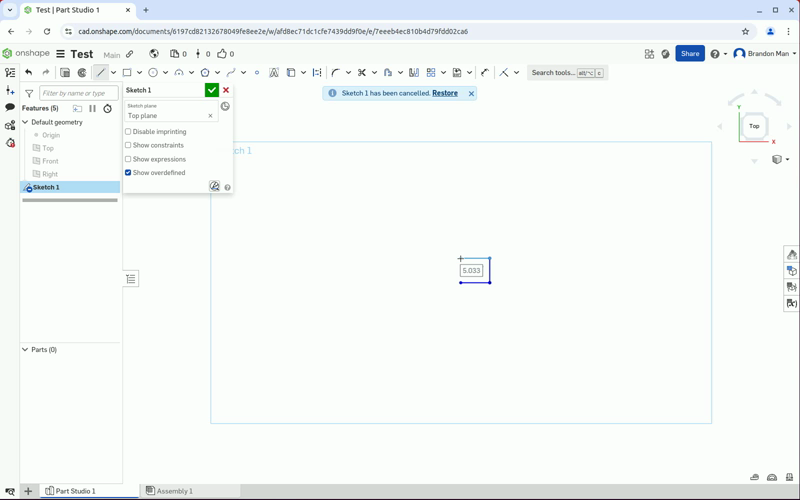
key_up(shift)
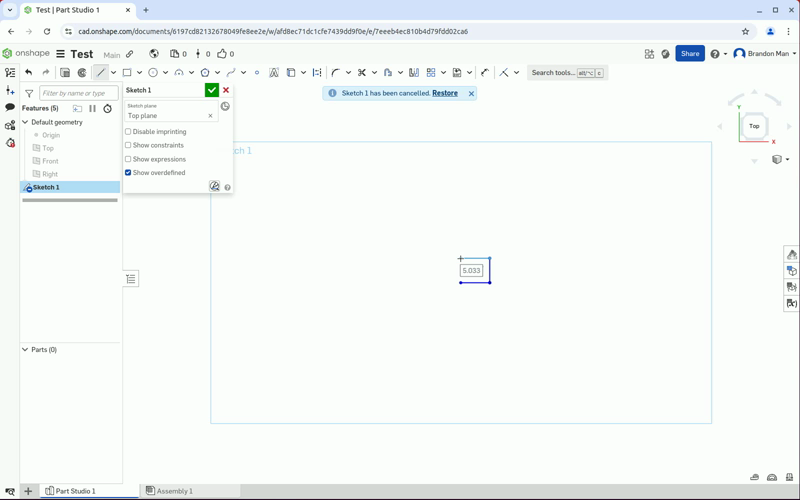
mouse_move(490, 258)
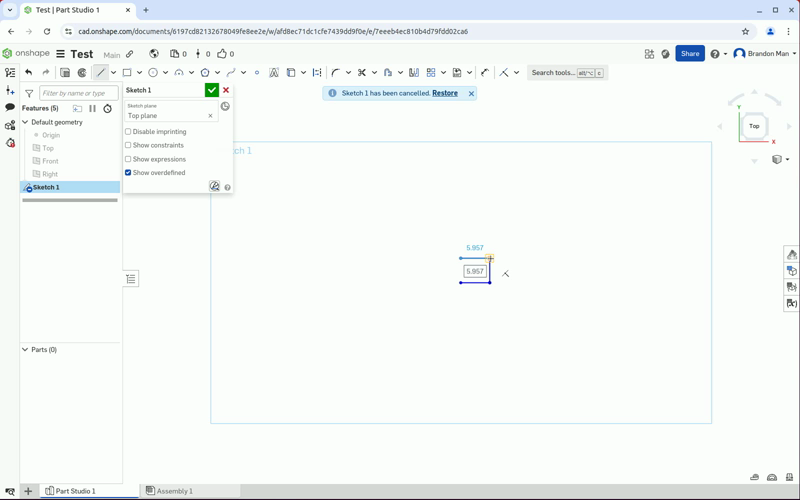
key_down(shift)
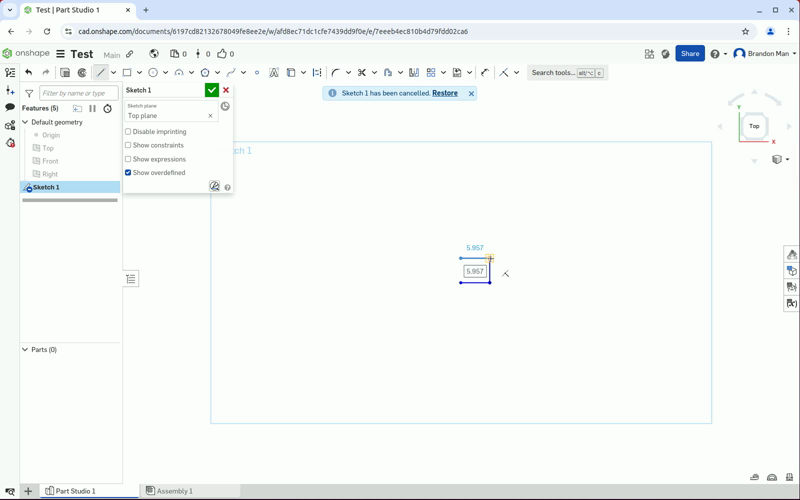
mouse_move(460, 282)
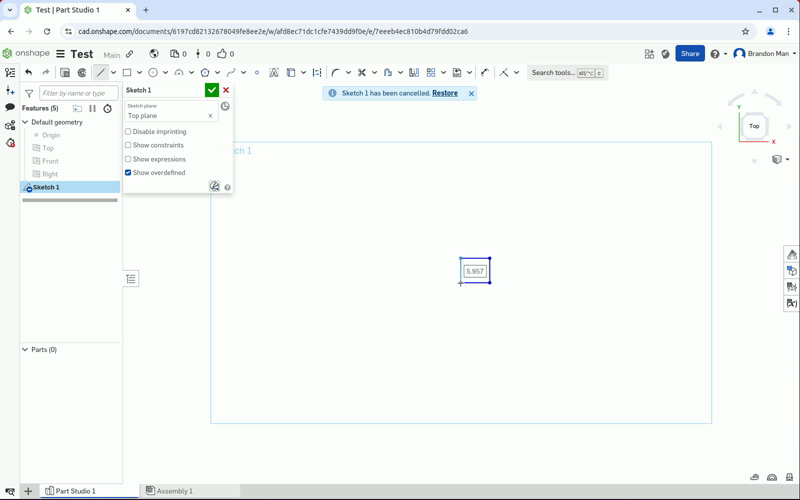
key_up(shift)
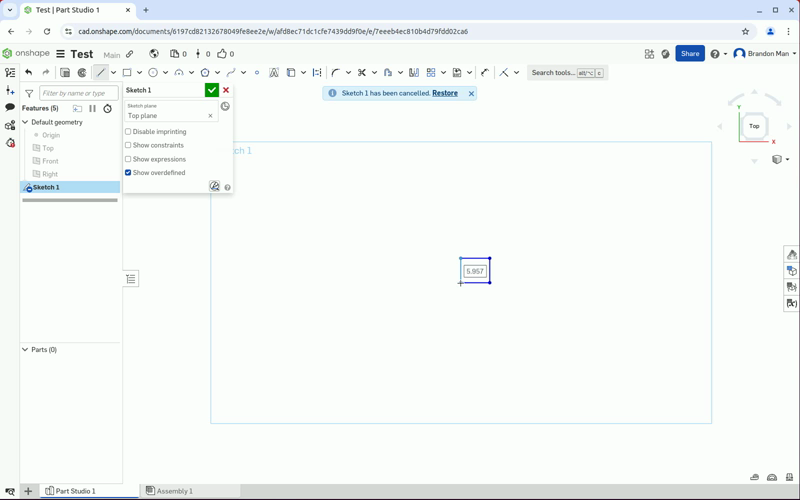
click(460, 282)
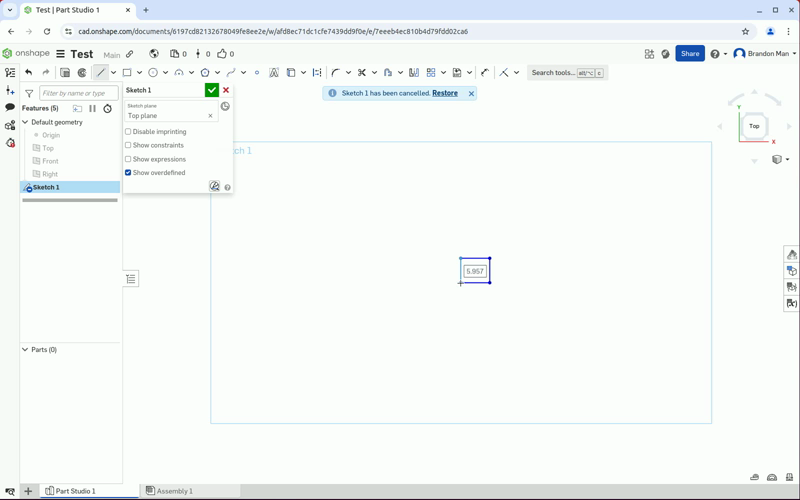
key(esc)
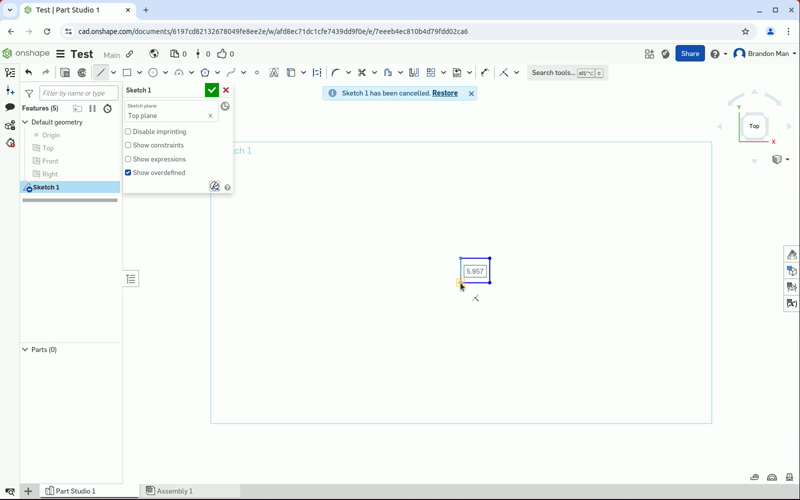
mouse_move(487, 281)
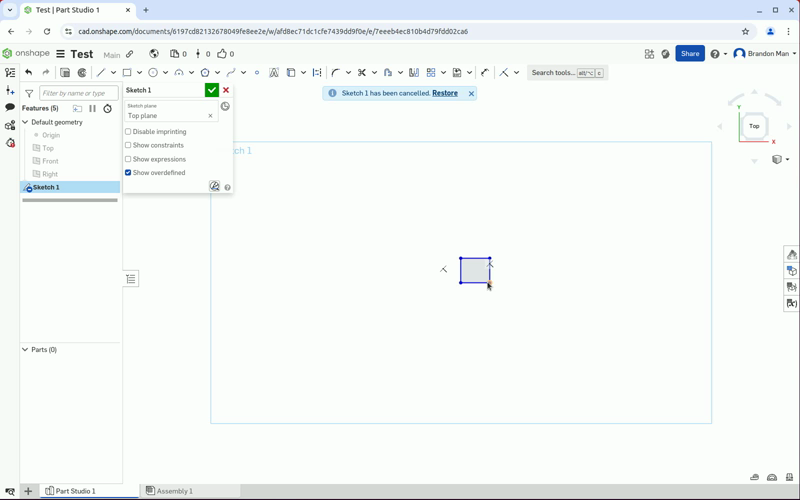
scroll(6)
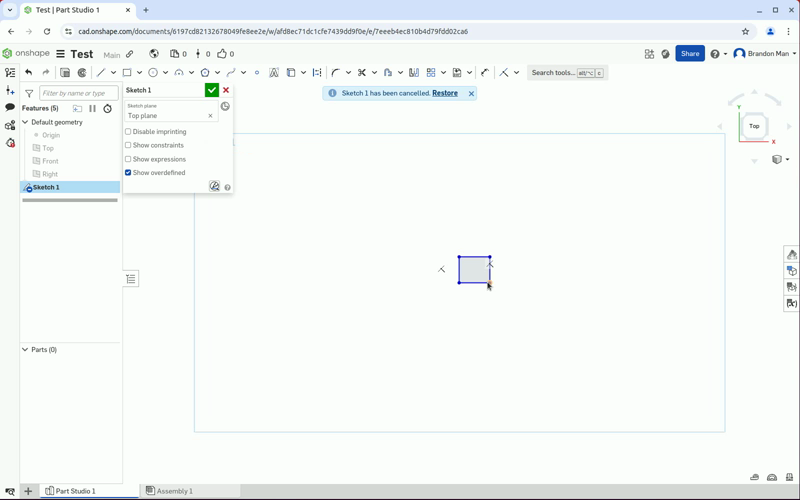
scroll(6)
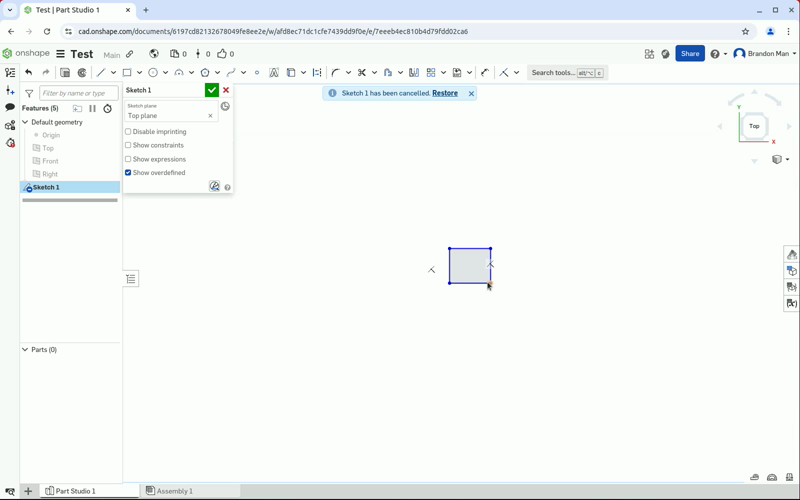
scroll(6)
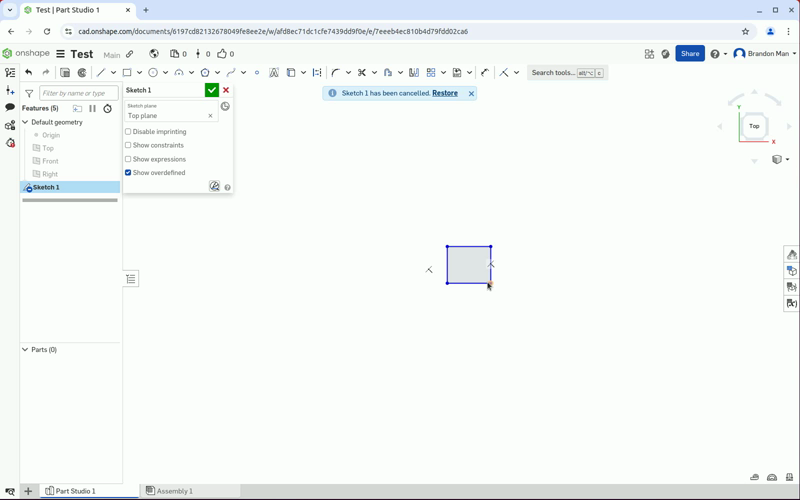
scroll(6)
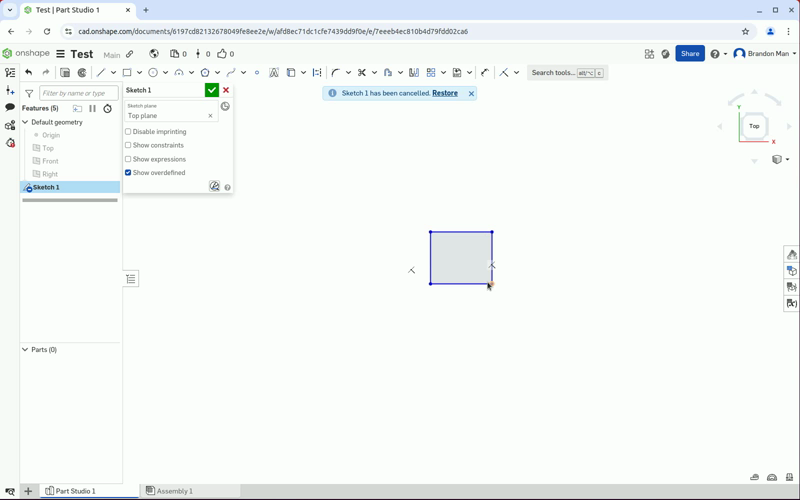
scroll(6)
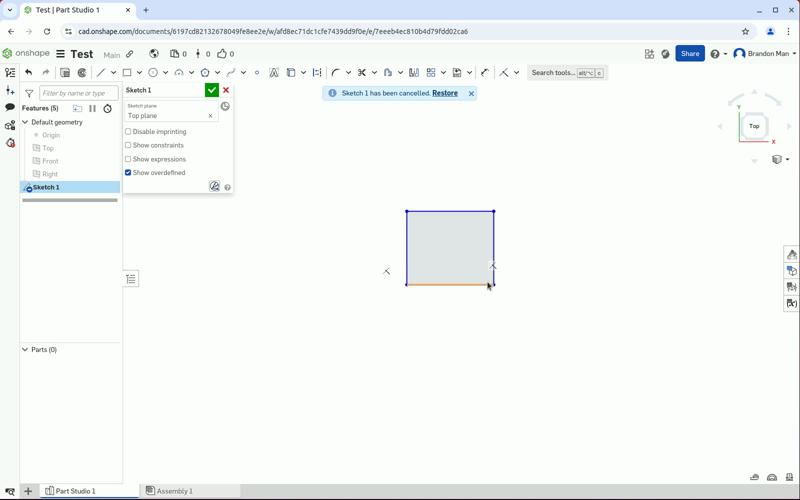
scroll(6)
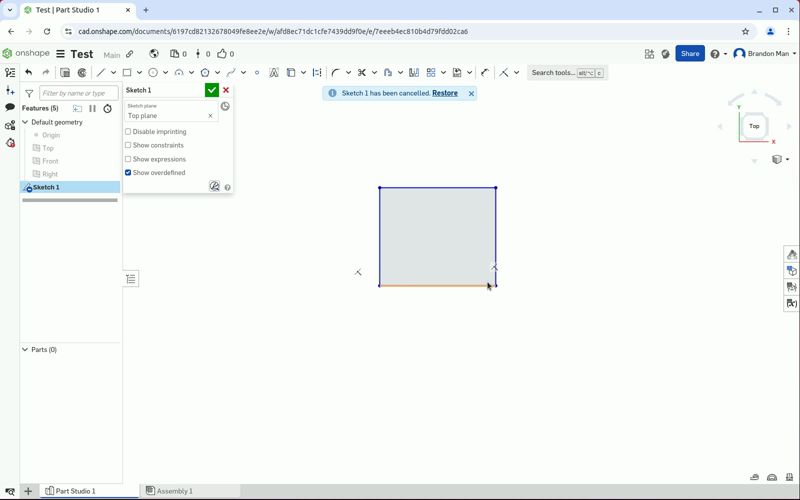
scroll(6)
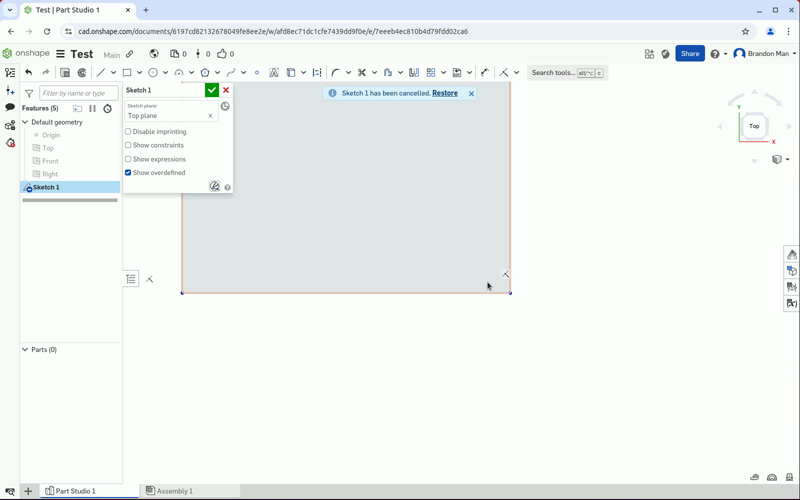
click(487, 281)
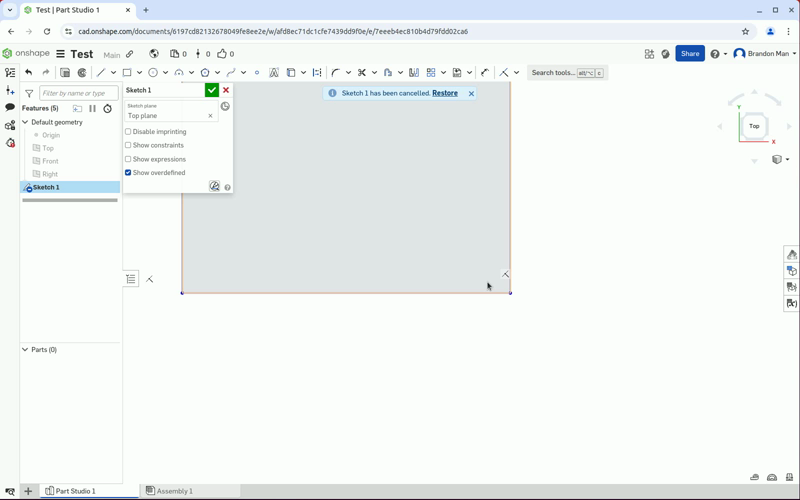
scroll(-6)
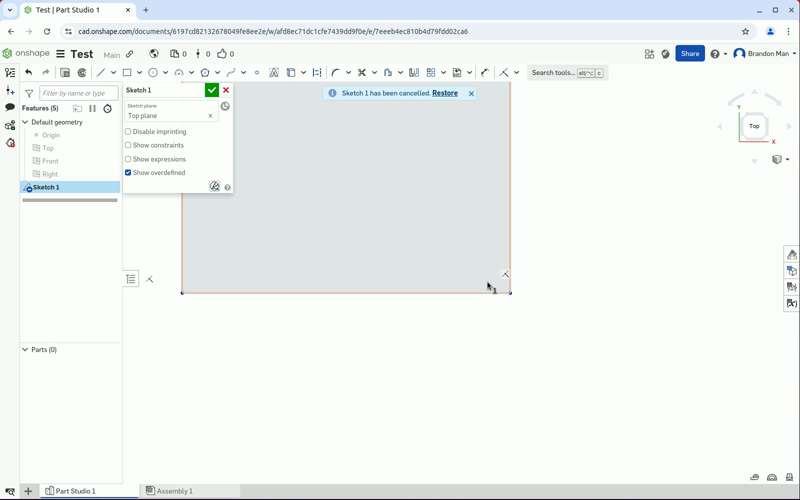
scroll(-6)
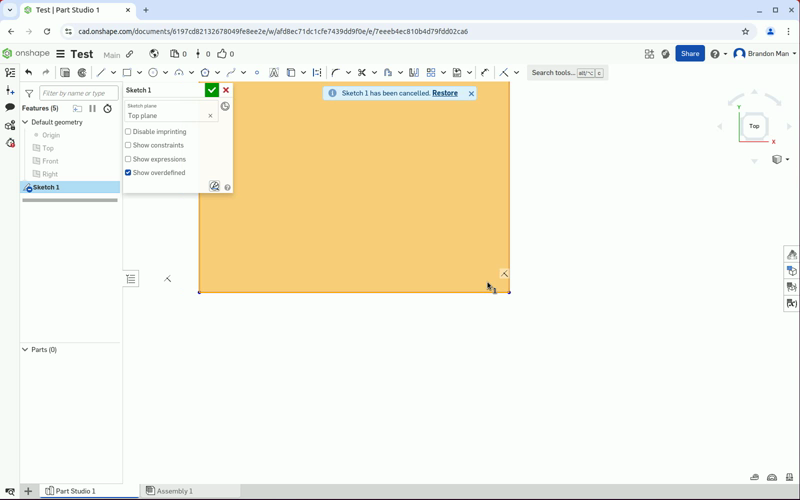
scroll(-6)
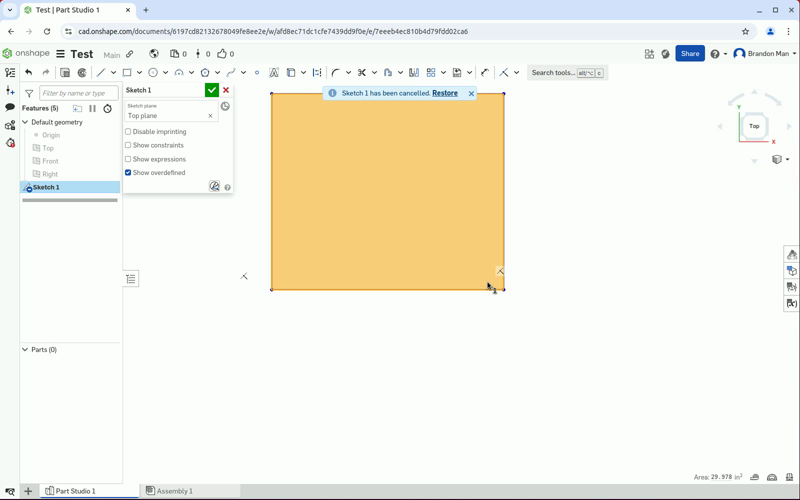
scroll(-6)
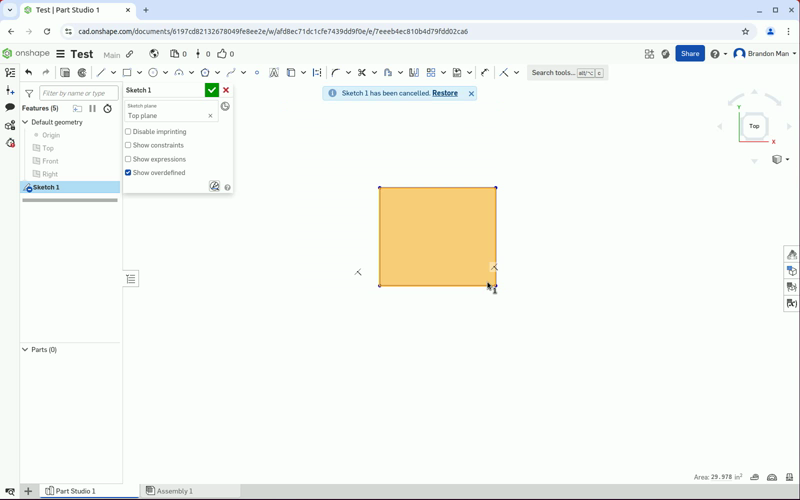
scroll(-6)
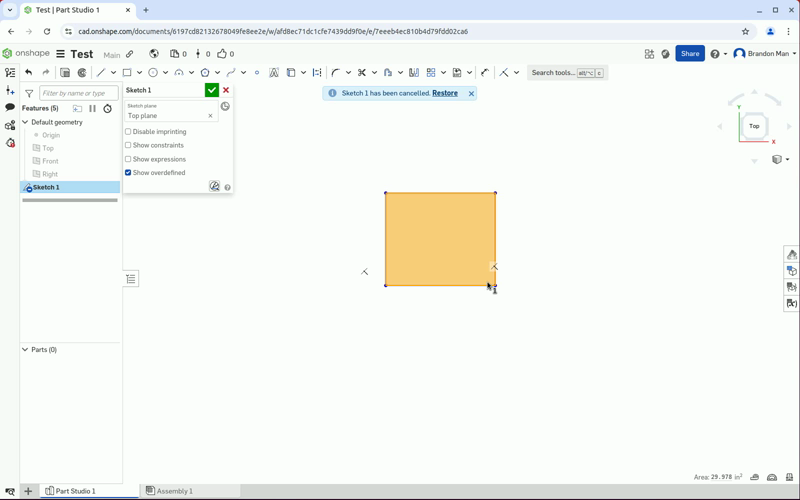
scroll(-6)
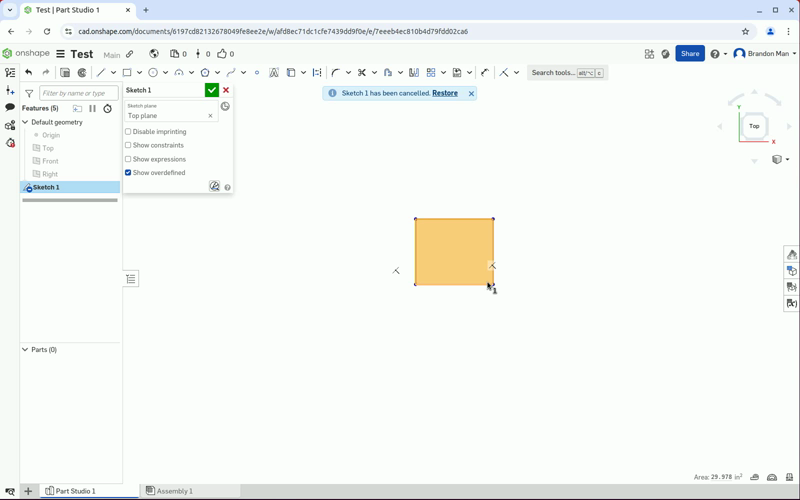
scroll(-6)
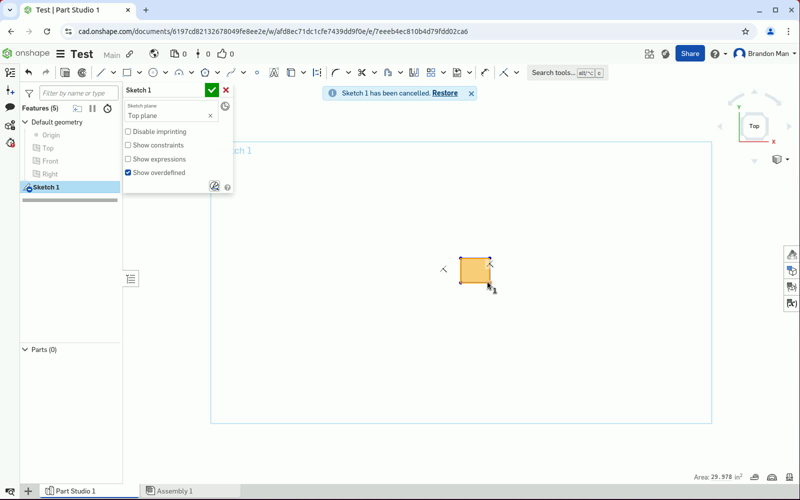
mouse_move(73, 352)
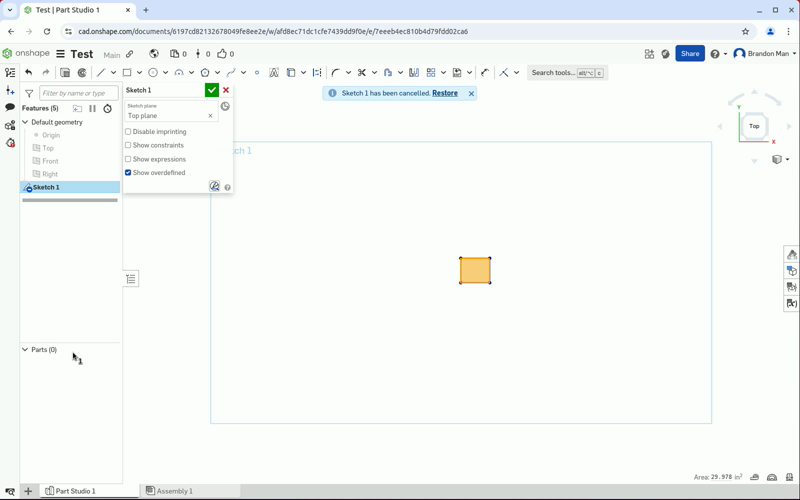
key(shift+y)
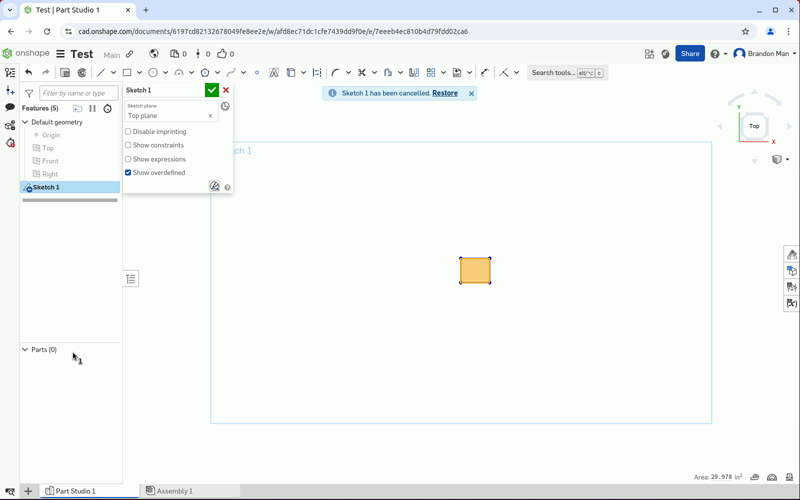
key(shift+e)
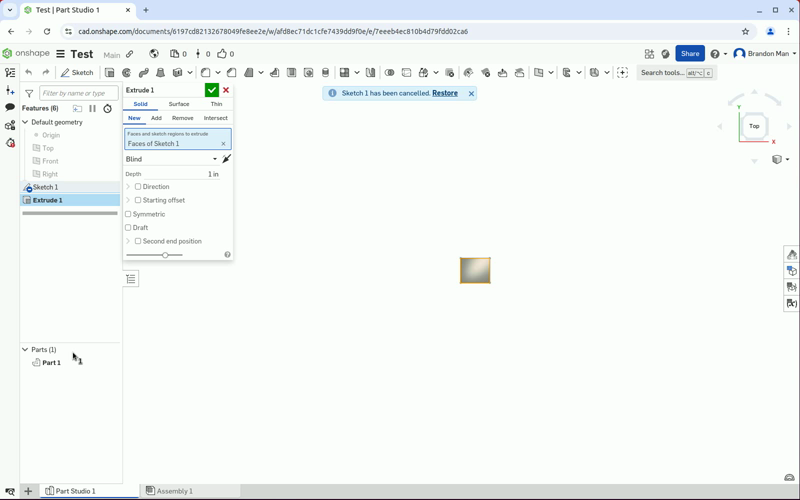
mouse_move(143, 106)
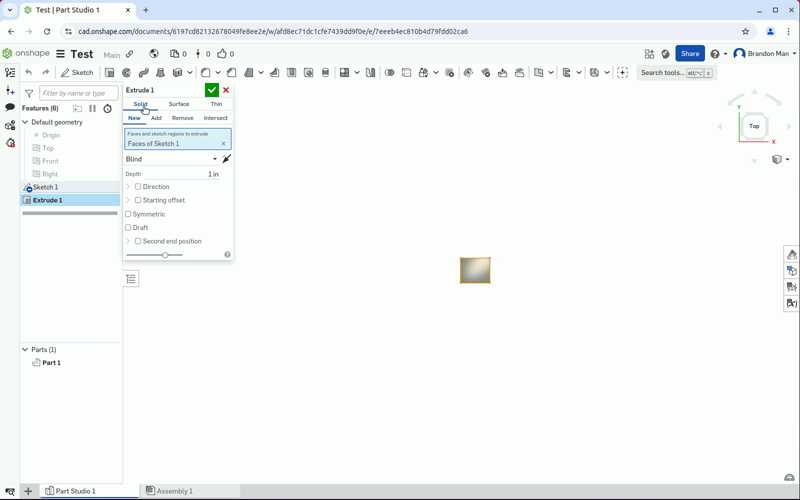
click(143, 106)
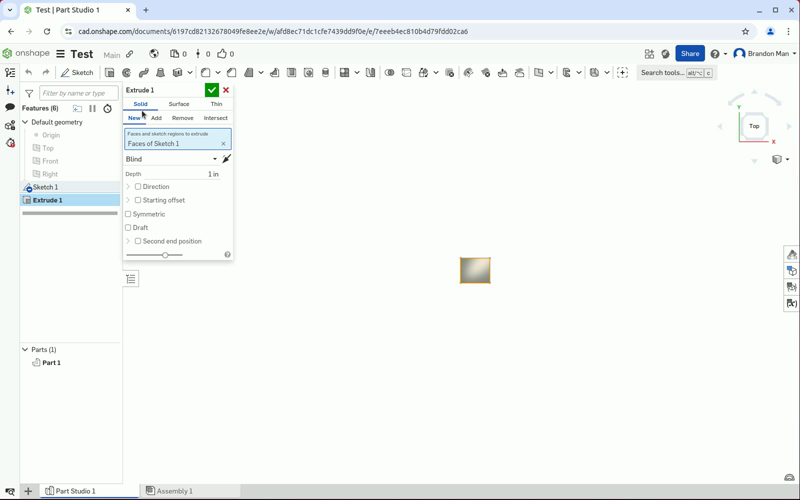
mouse_move(137, 120)
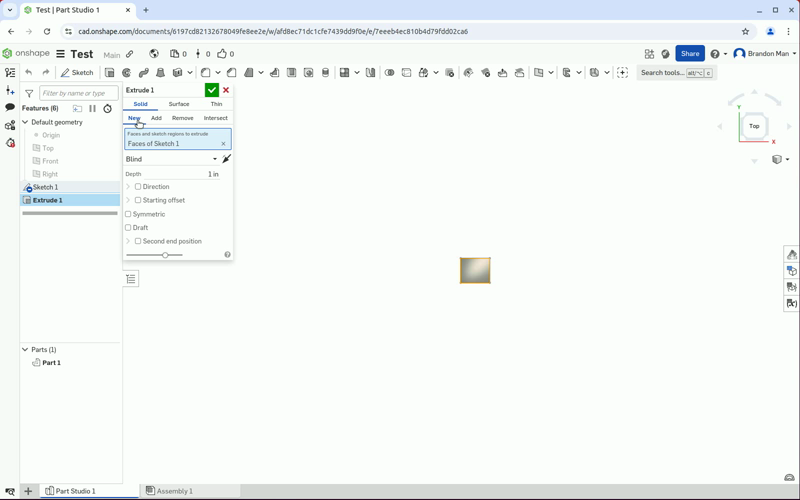
click(137, 120)
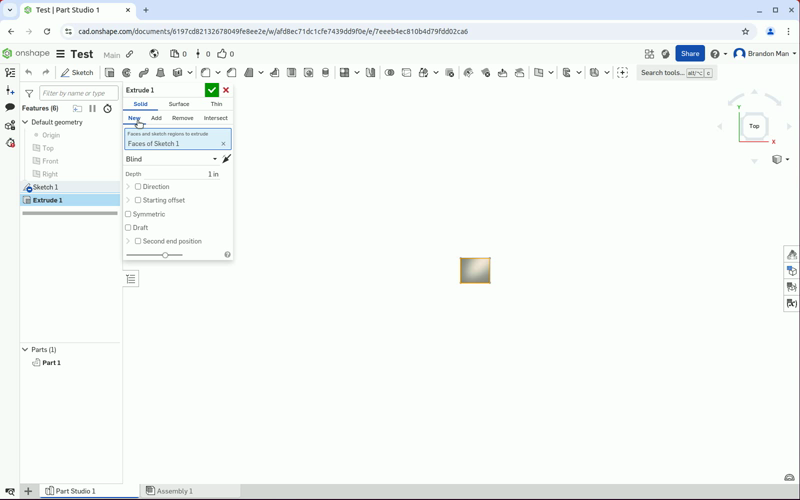
key(tab, 4)
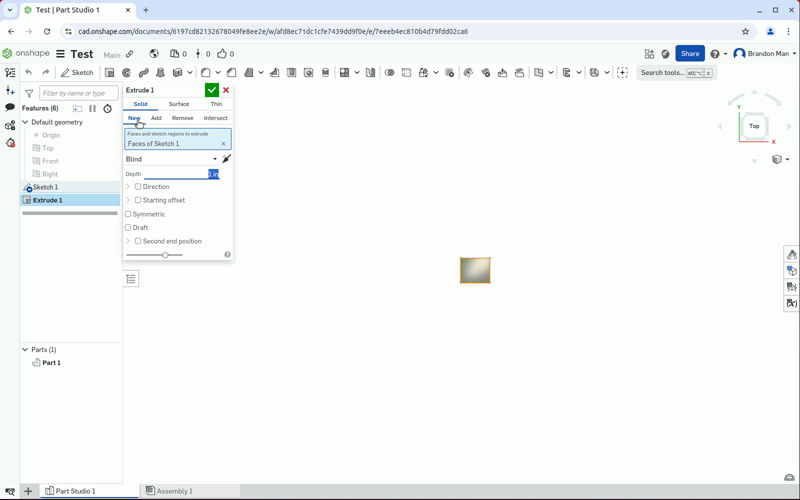
text(5.536)
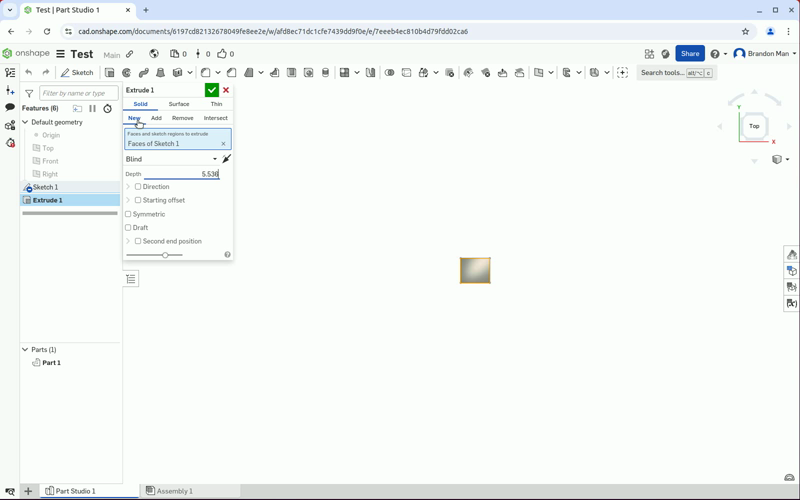
key(enter)
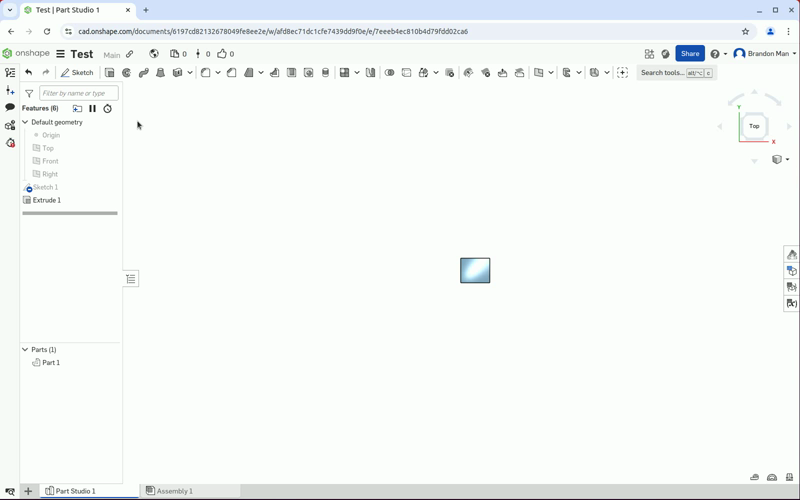
key(shift+h)
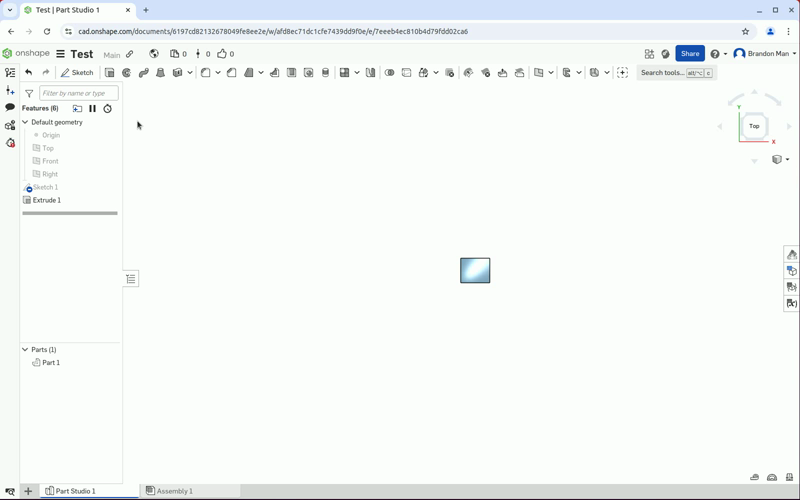
key(shift+h)
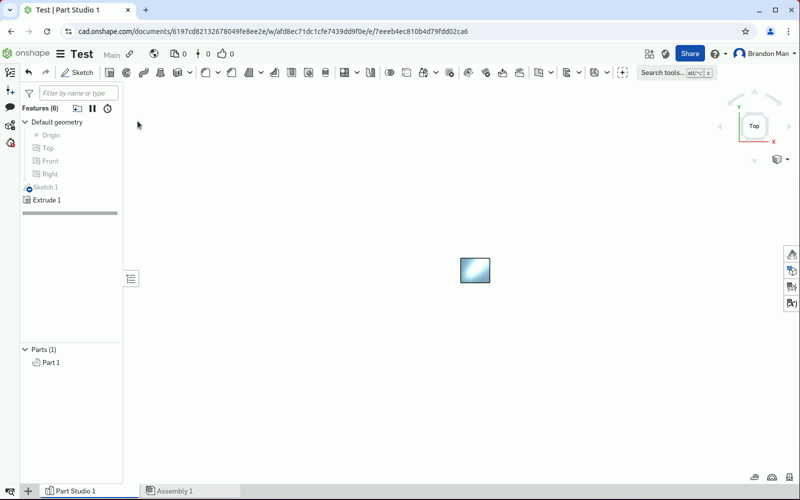
mouse_move(73, 189)
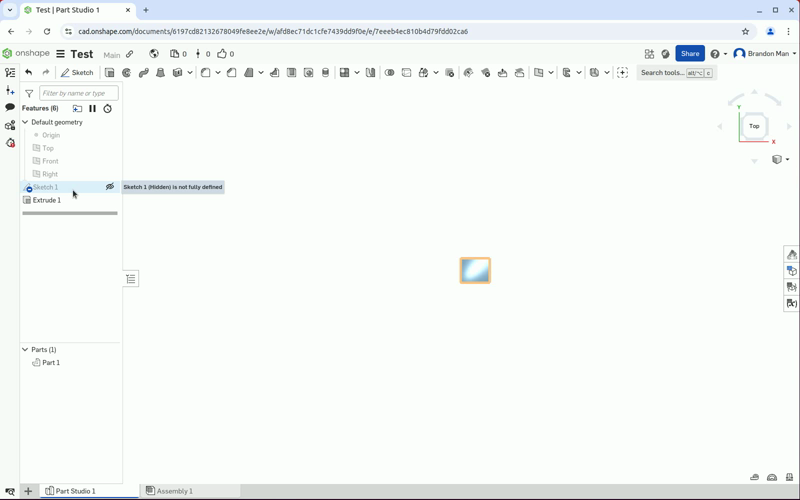
click(73, 189)
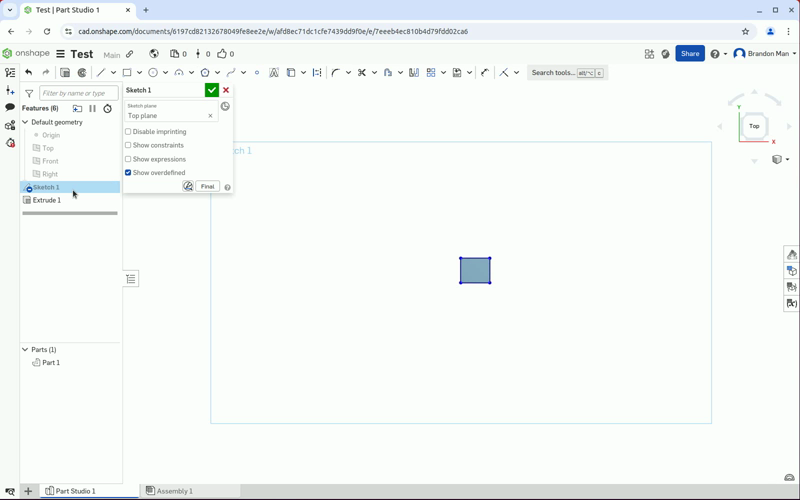
mouse_move(229, 92)
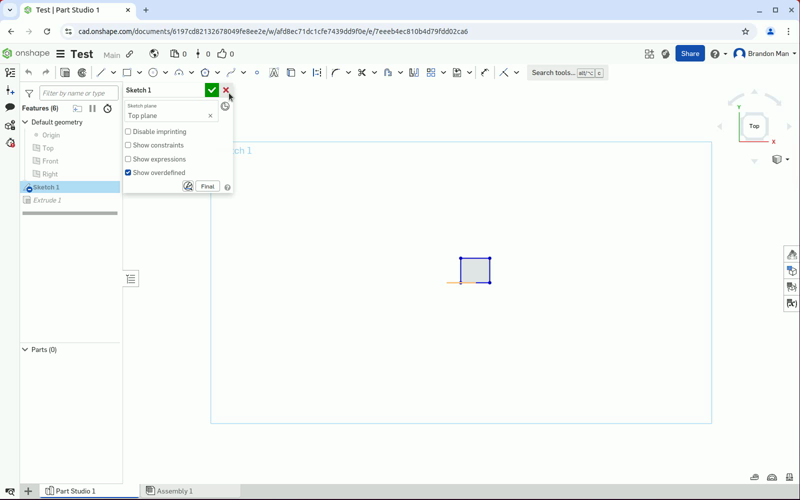
click(229, 92)
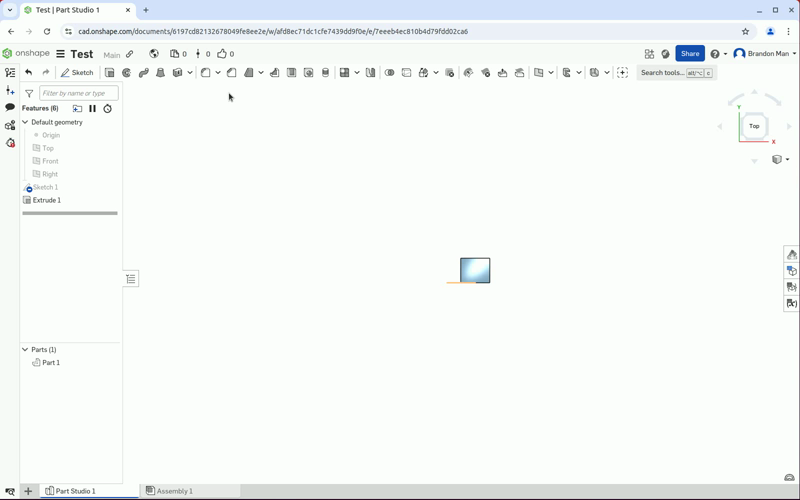
mouse_move(541, 75)
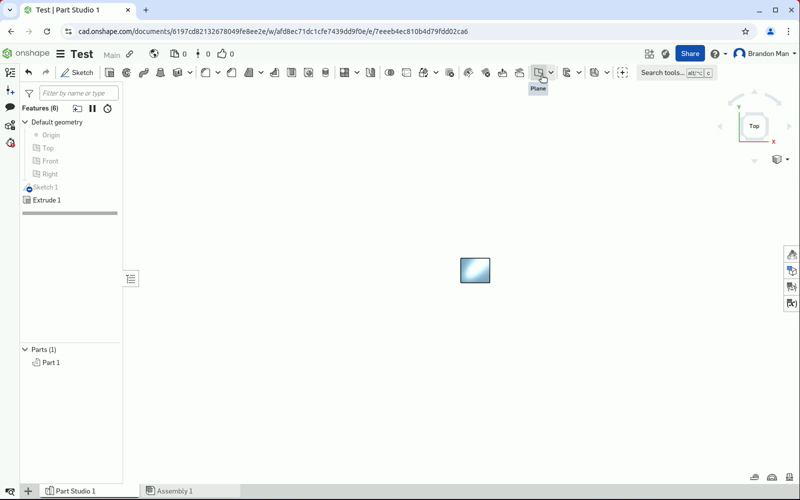
click(541, 75)
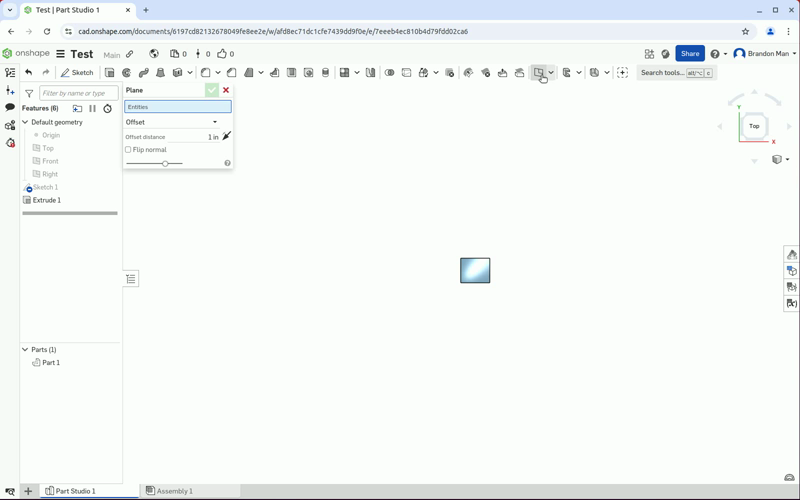
mouse_move(73, 150)
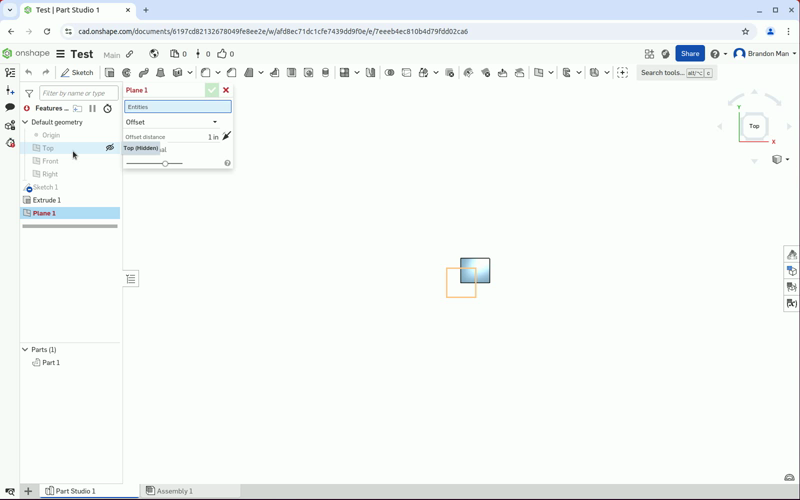
click(73, 150)
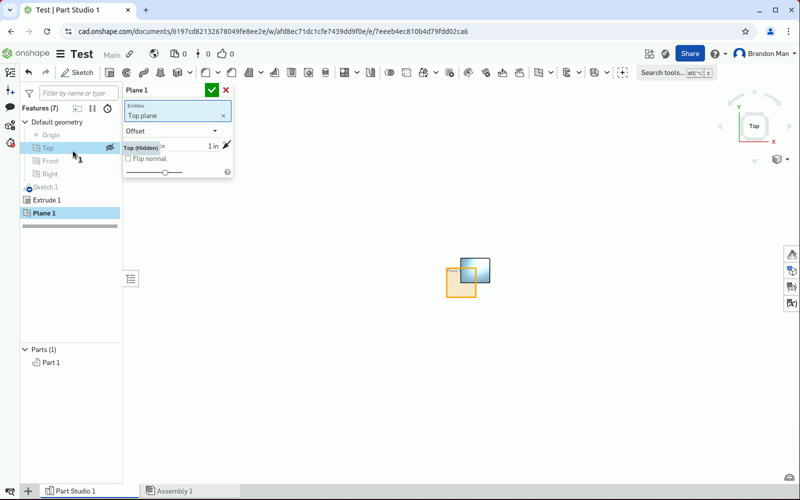
key(tab, 2)
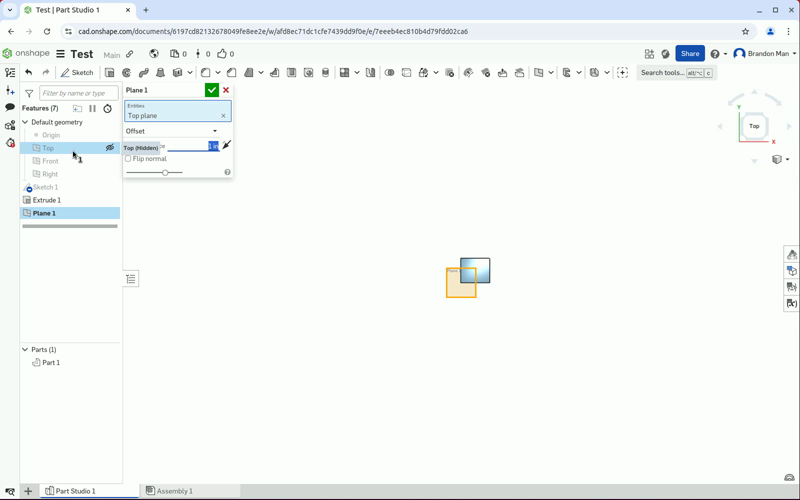
text(5.546)
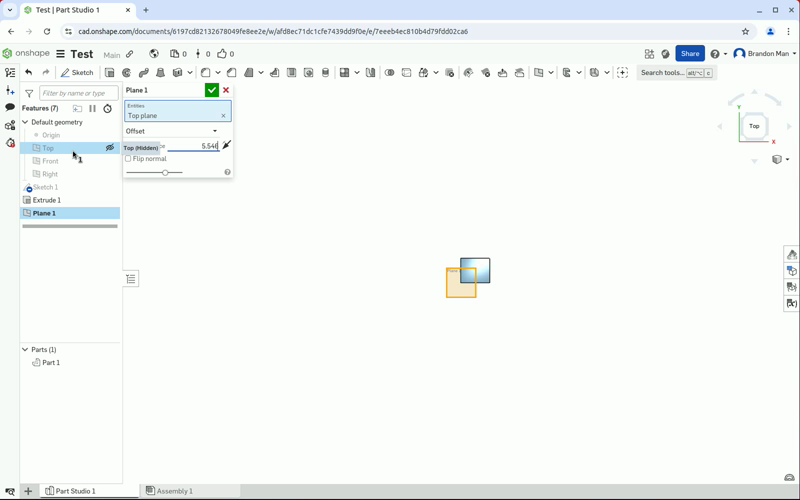
key(enter, 2)
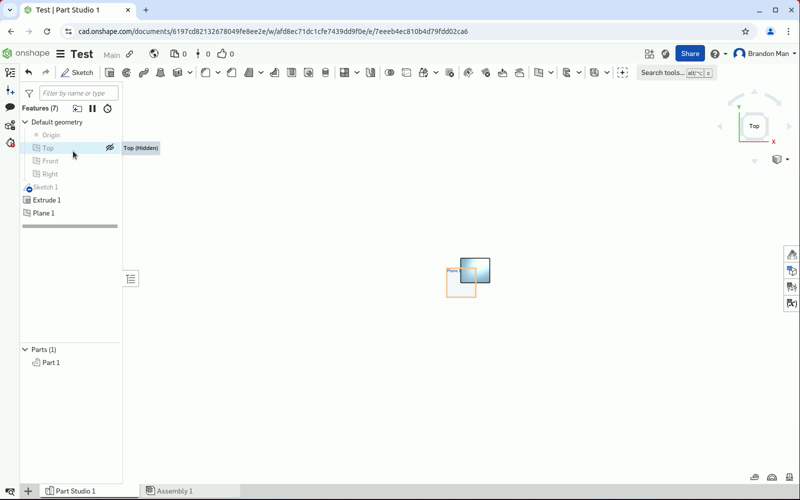
key(shift+s)
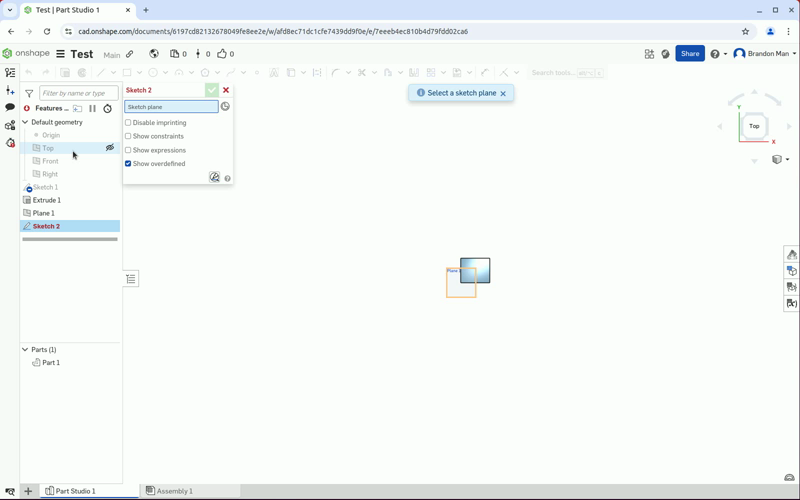
mouse_move(73, 215)
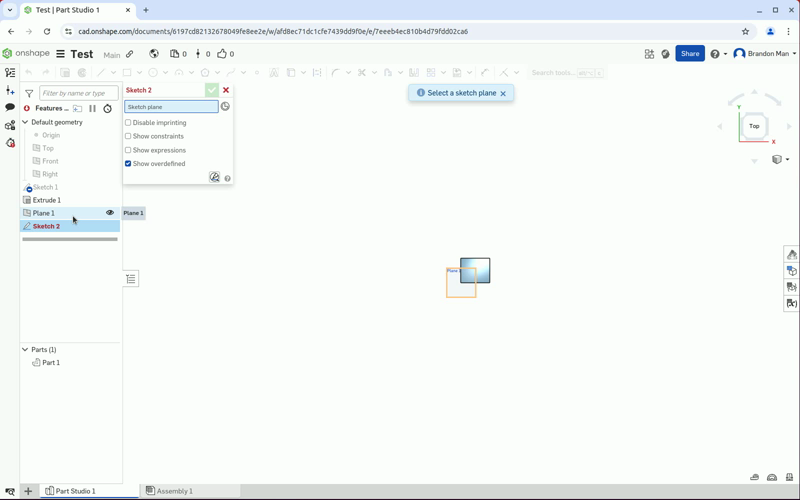
click(73, 215)
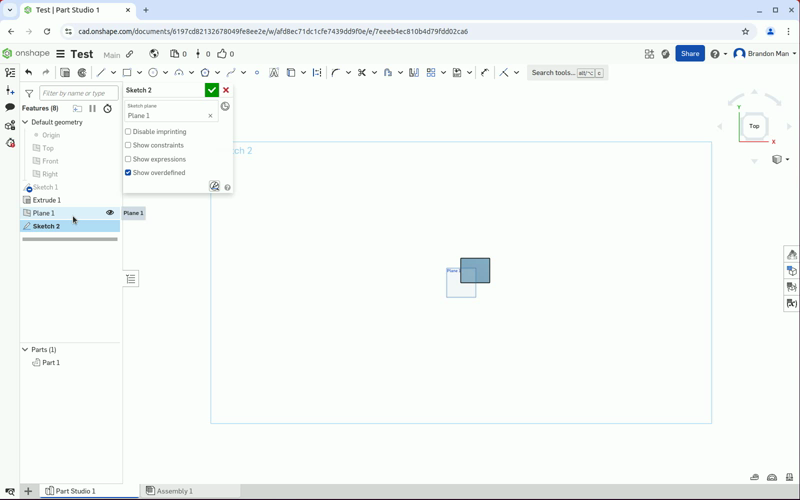
mouse_move(73, 352)
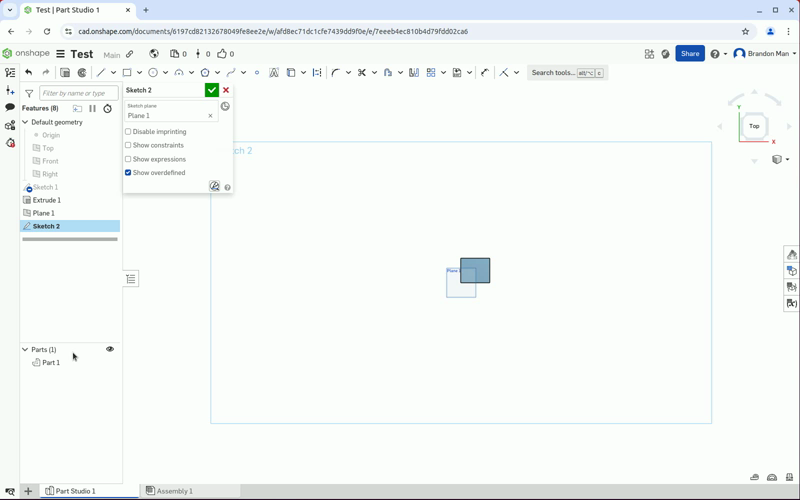
key(y)
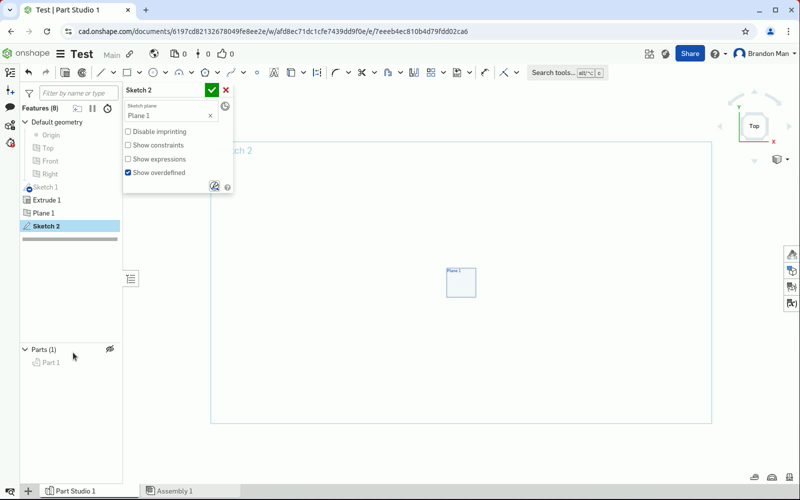
key(c)
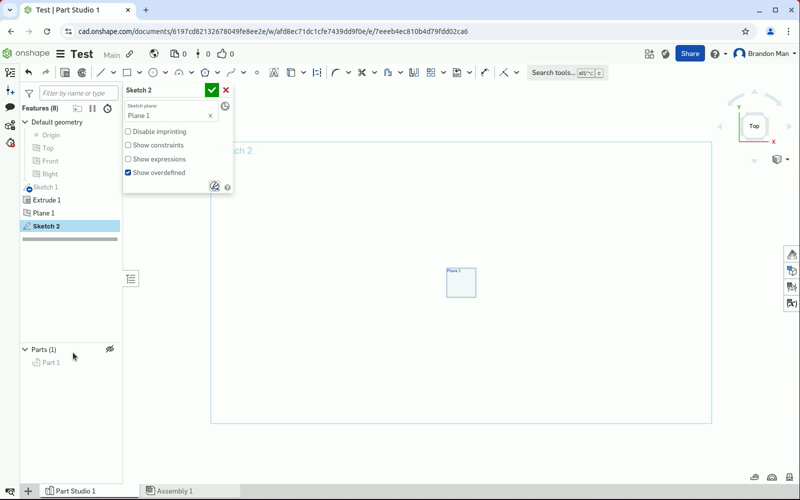
key_down(shift)
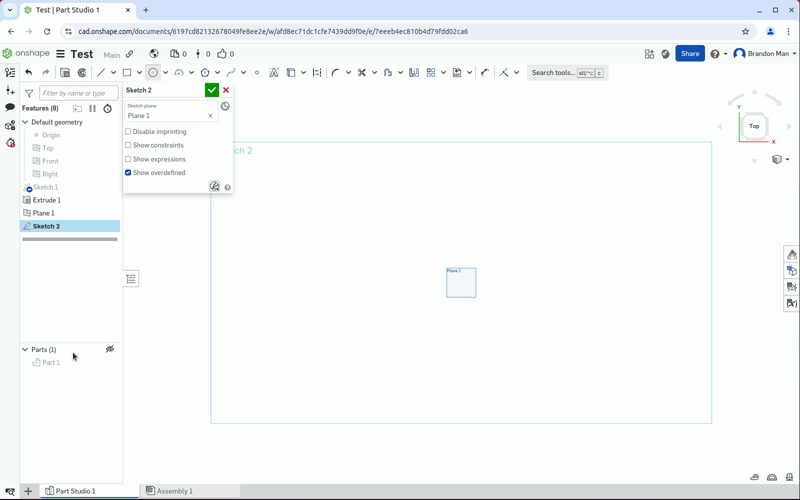
mouse_move(476, 271)
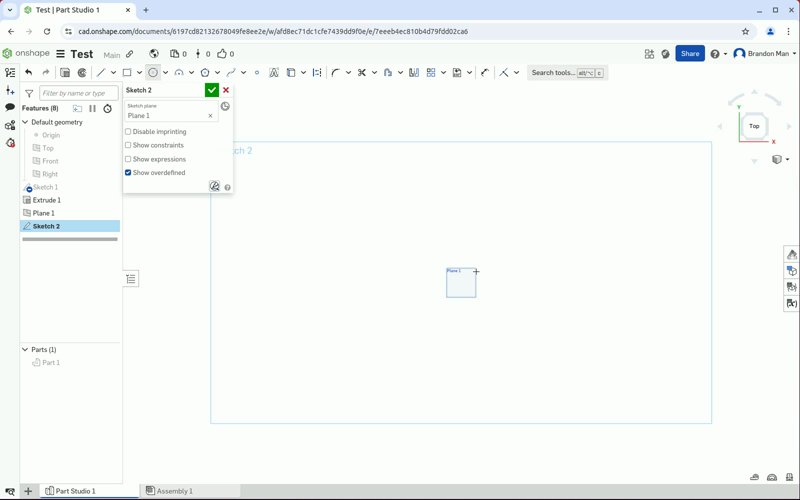
click(476, 271)
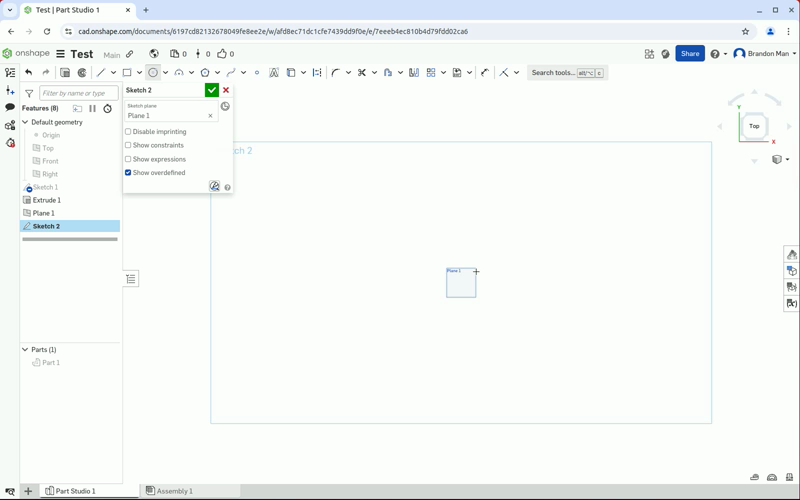
key_up(shift)
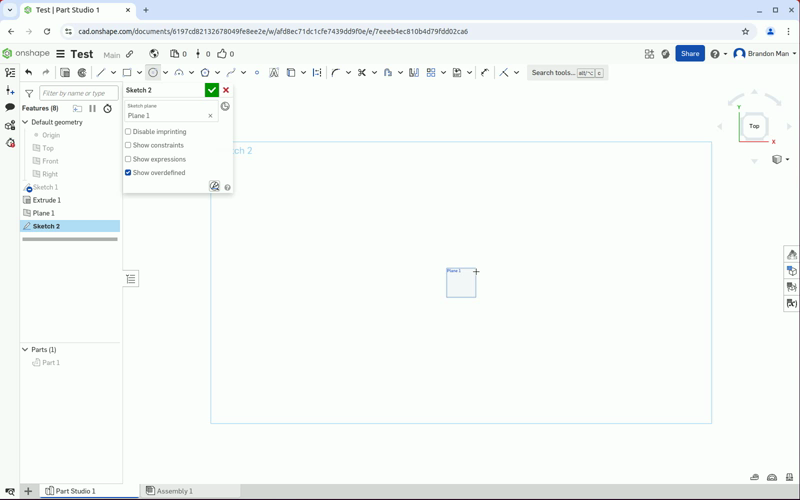
mouse_move(479, 271)
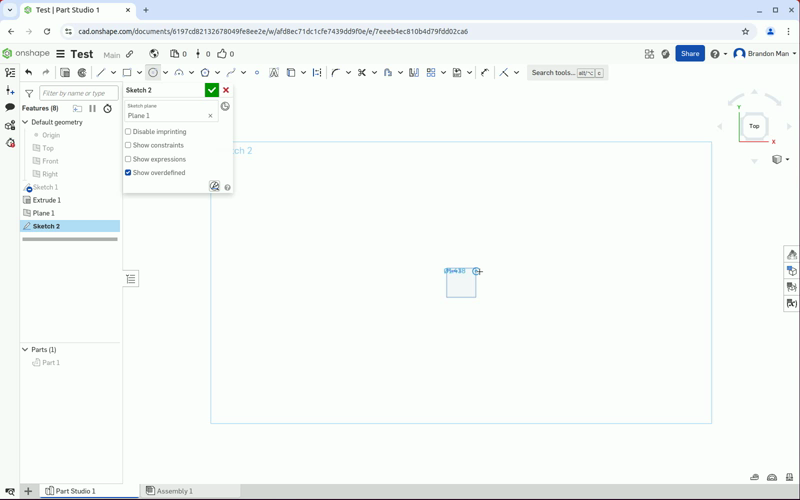
click(479, 271)
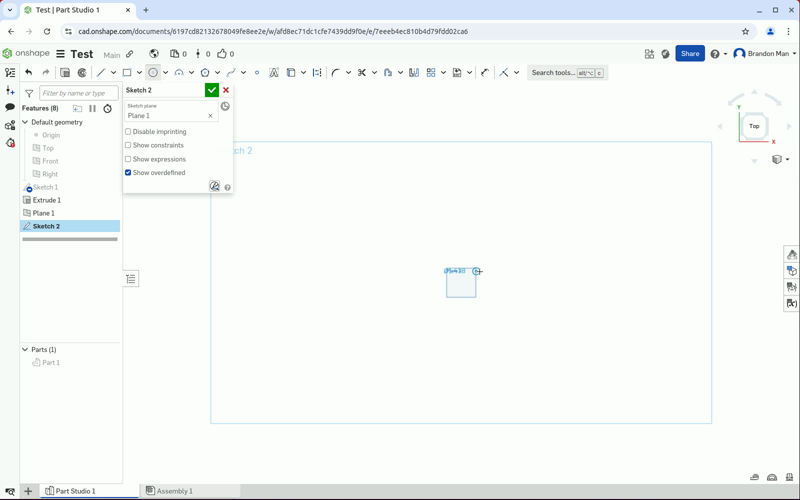
key(esc)
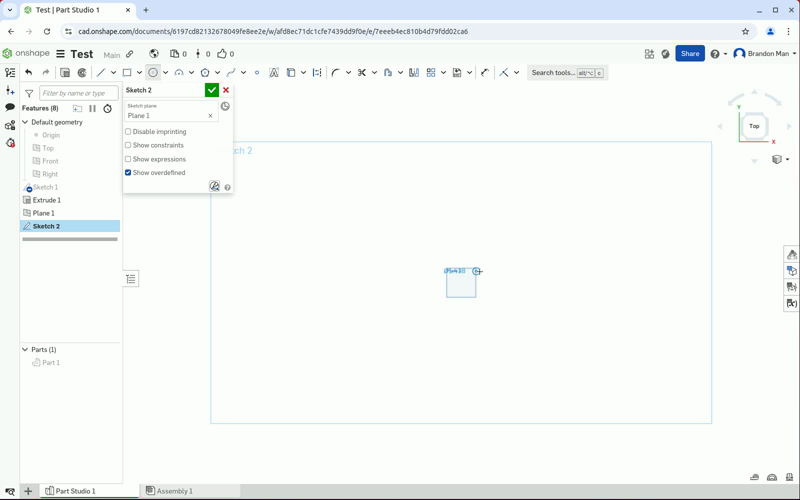
mouse_move(473, 273)
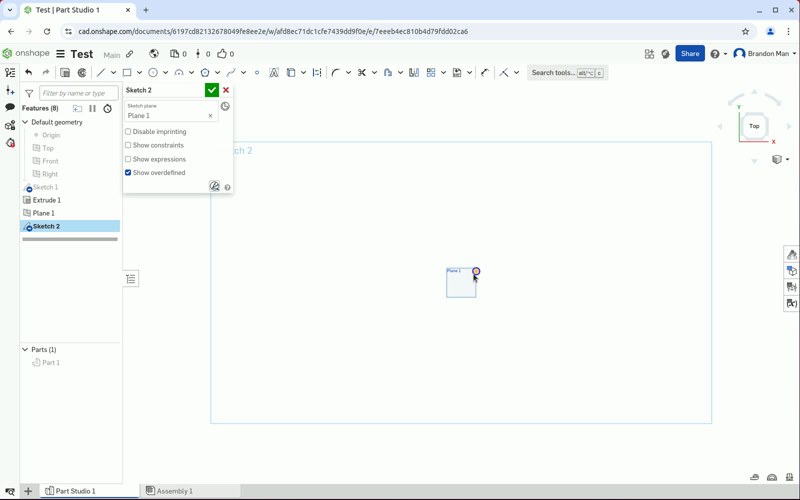
scroll(6)
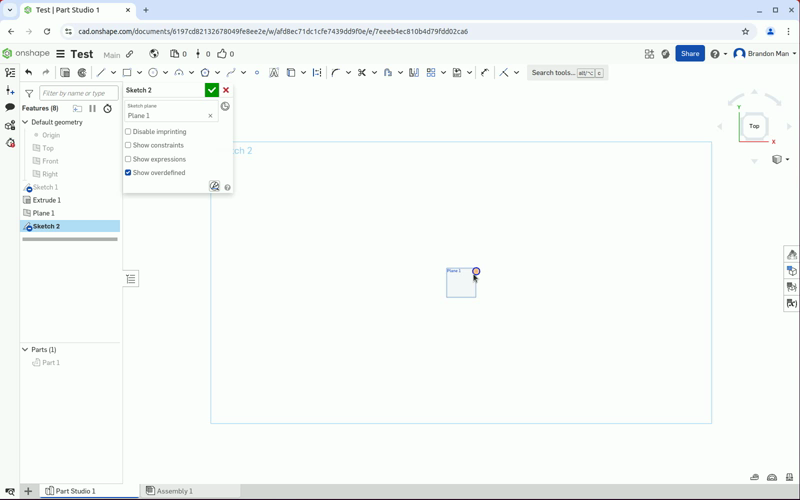
scroll(6)
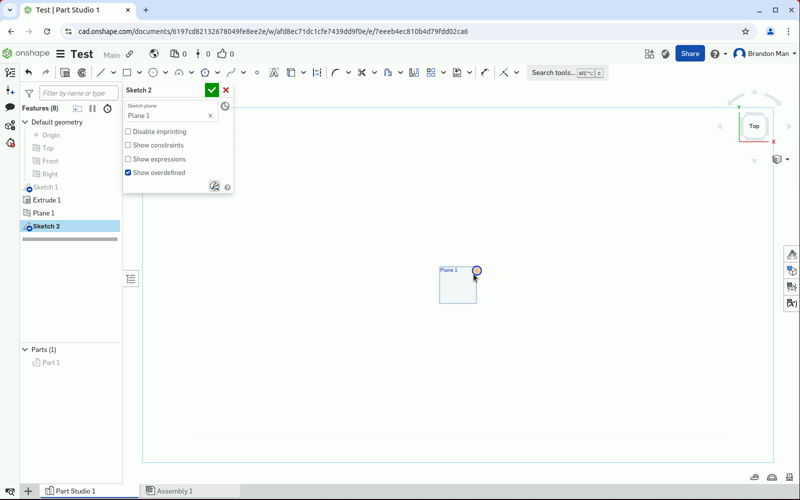
scroll(6)
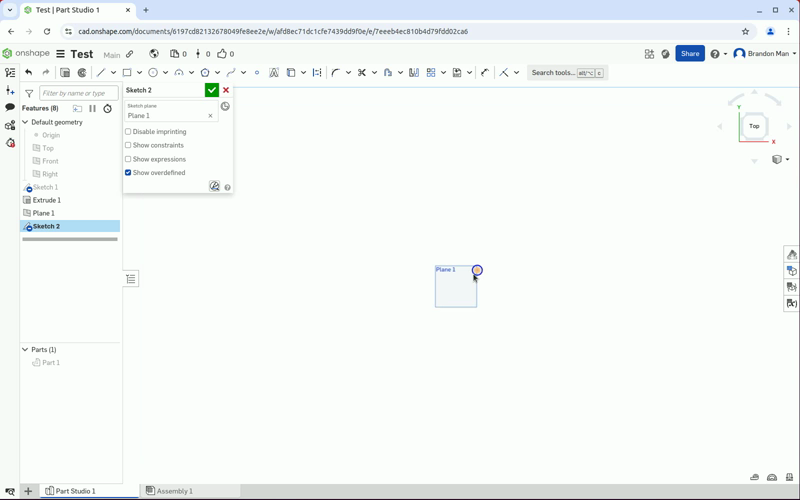
scroll(6)
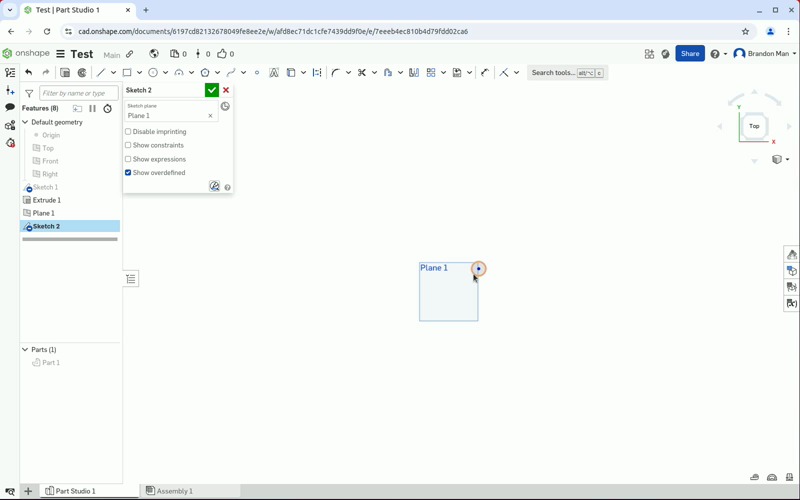
scroll(6)
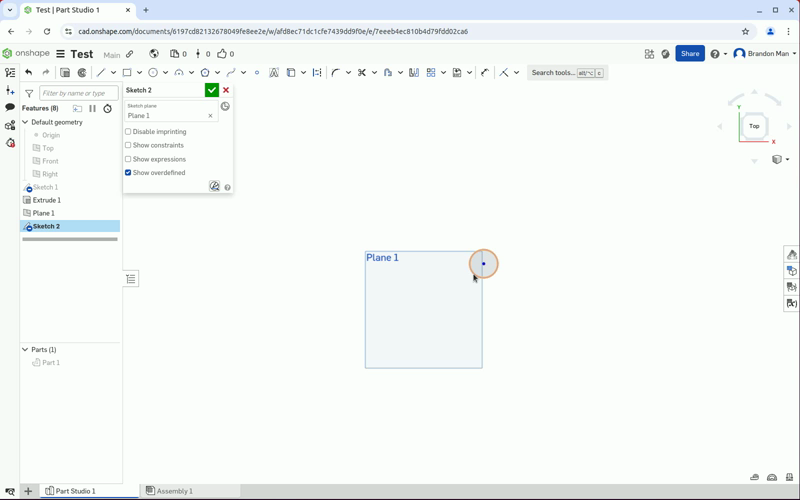
scroll(6)
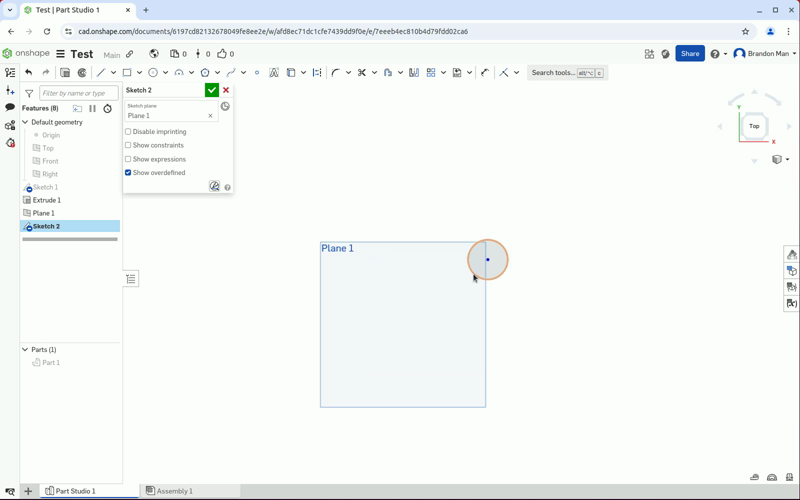
scroll(6)
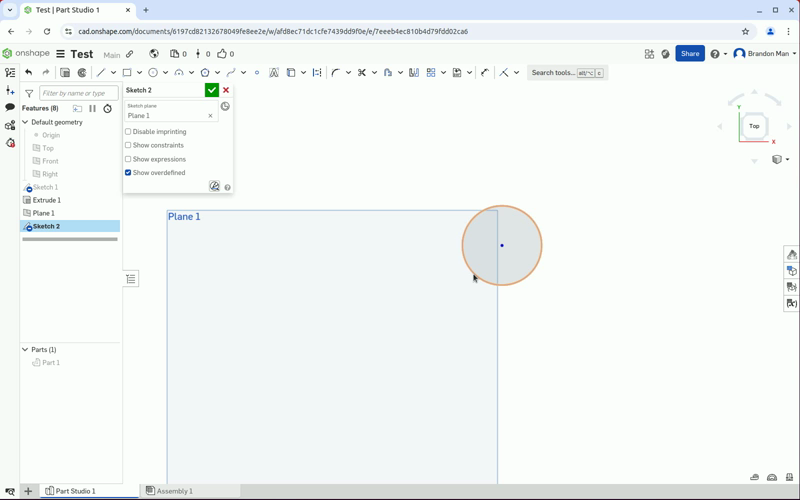
click(473, 273)
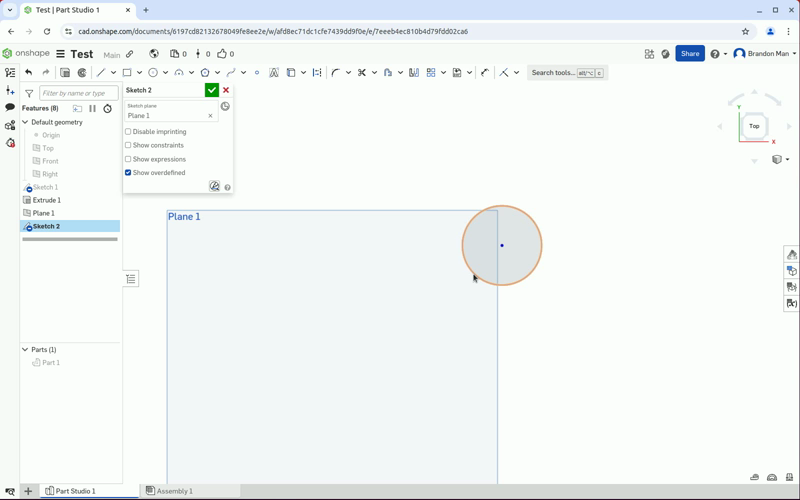
scroll(-6)
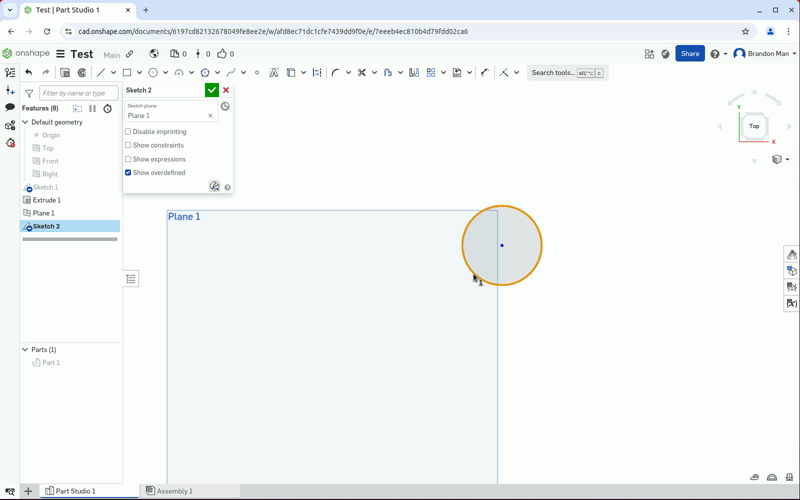
scroll(-6)
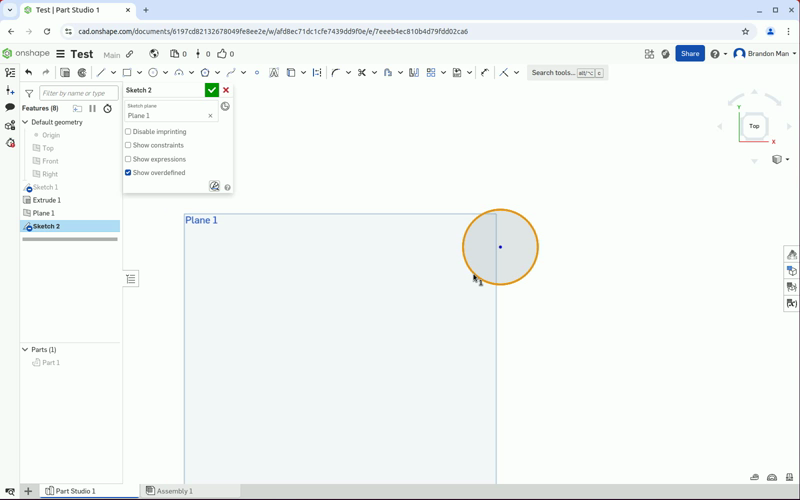
scroll(-6)
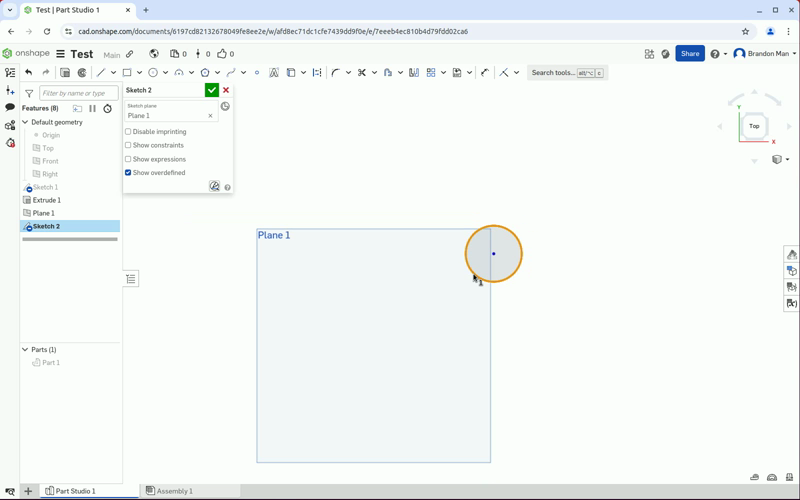
scroll(-6)
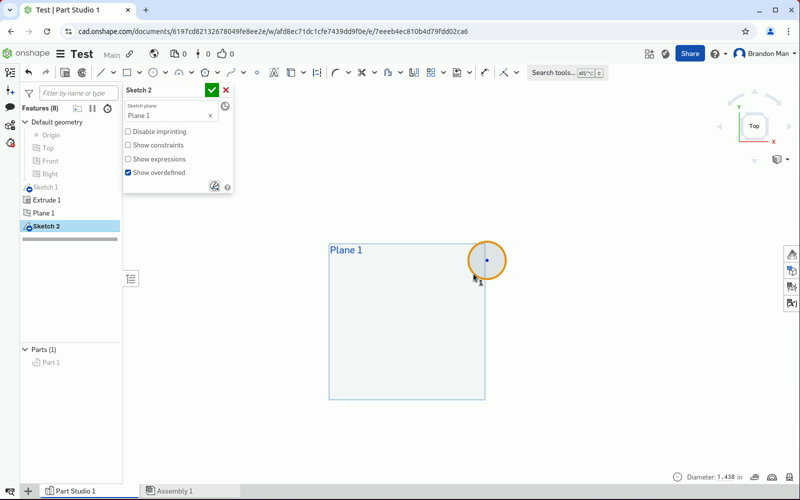
scroll(-6)
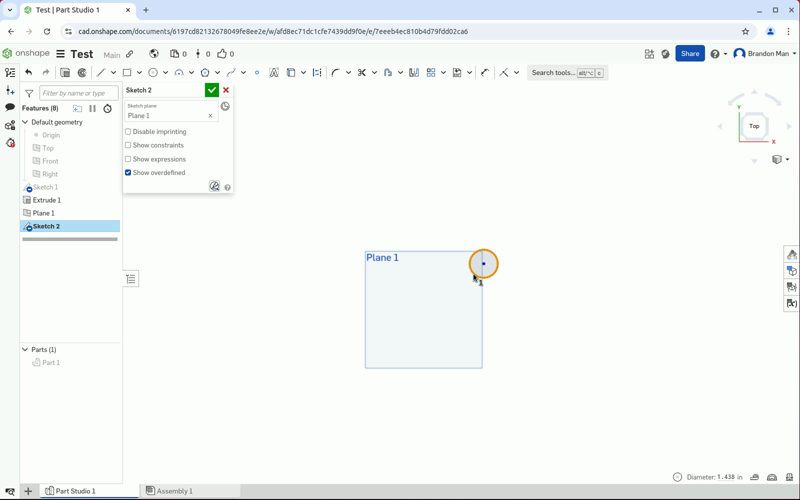
scroll(-6)
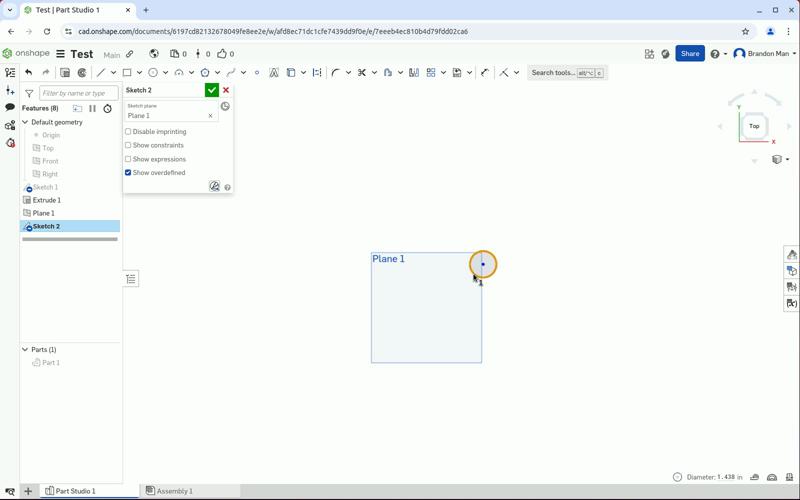
scroll(-6)
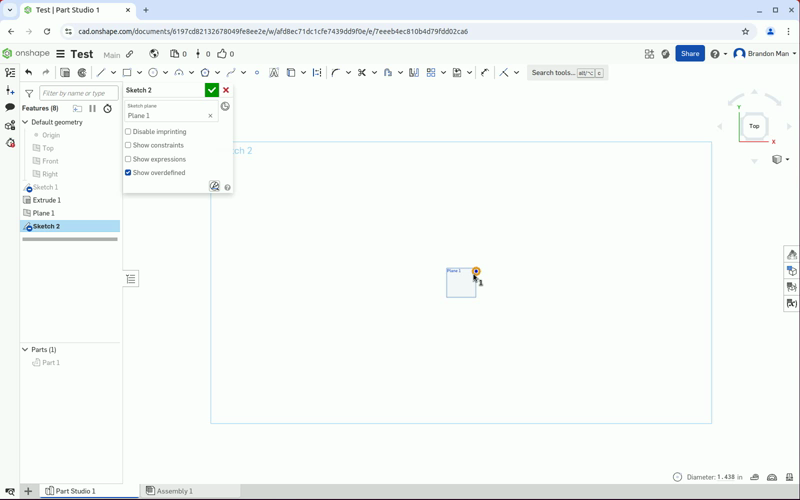
mouse_move(73, 352)
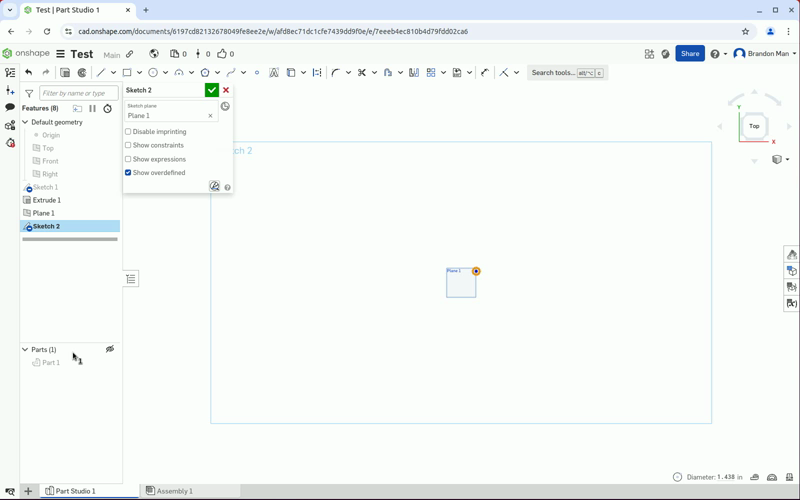
key(shift+y)
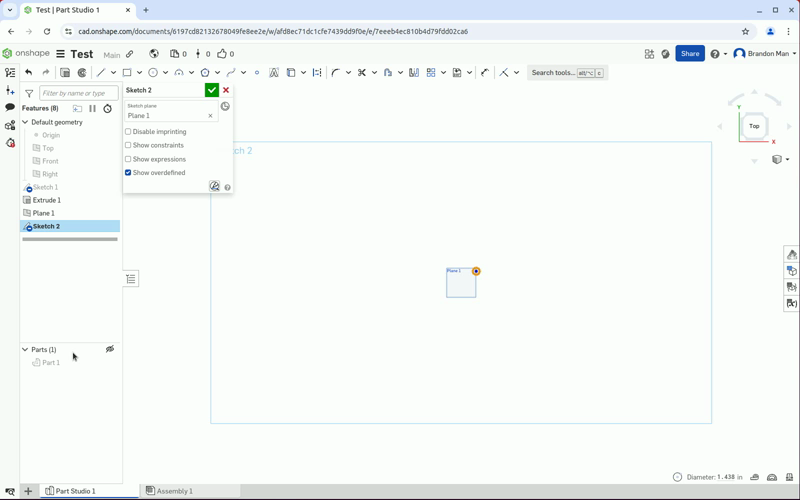
key(shift+e)
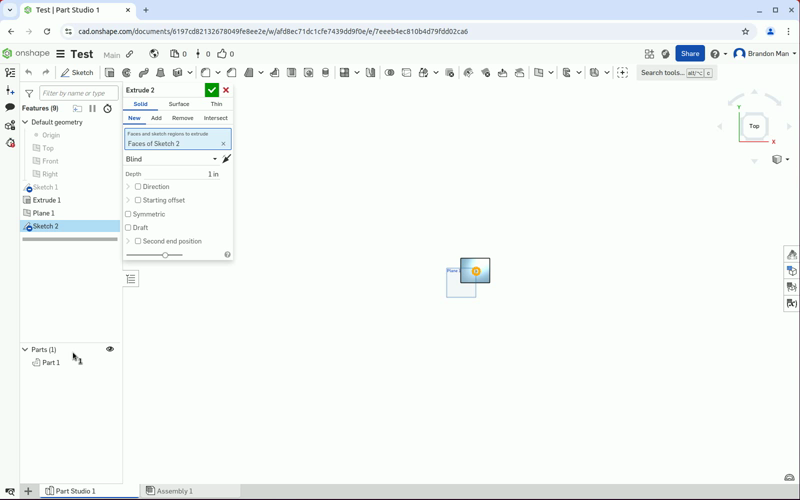
mouse_move(143, 106)
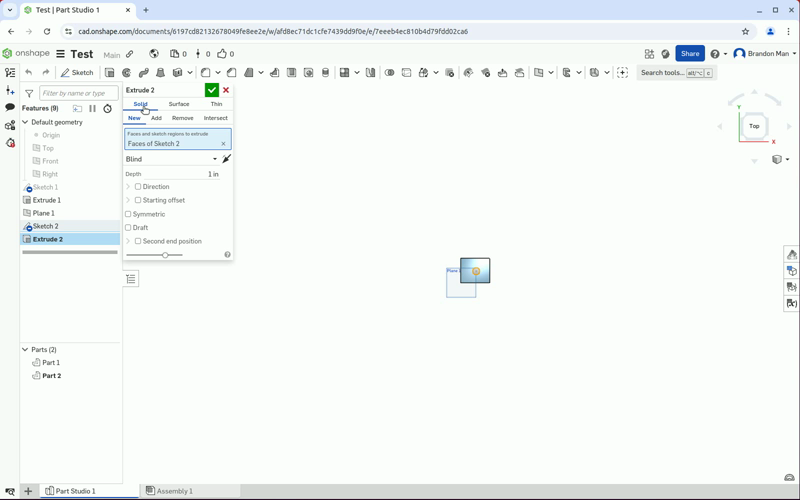
click(143, 106)
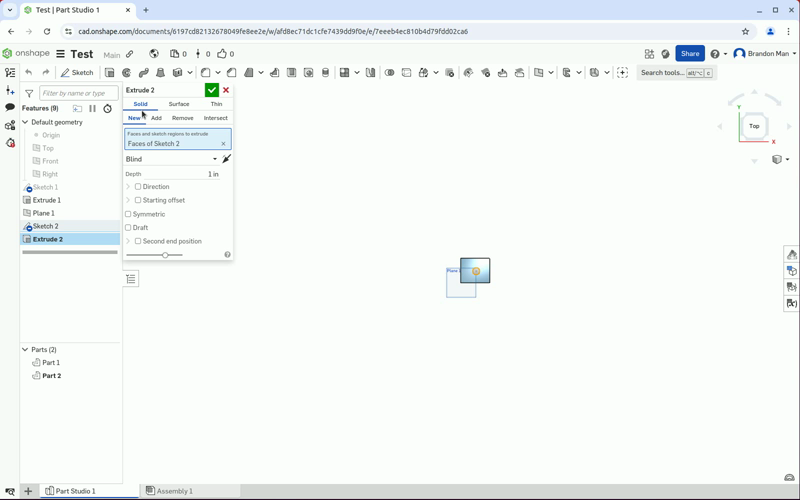
mouse_move(137, 120)
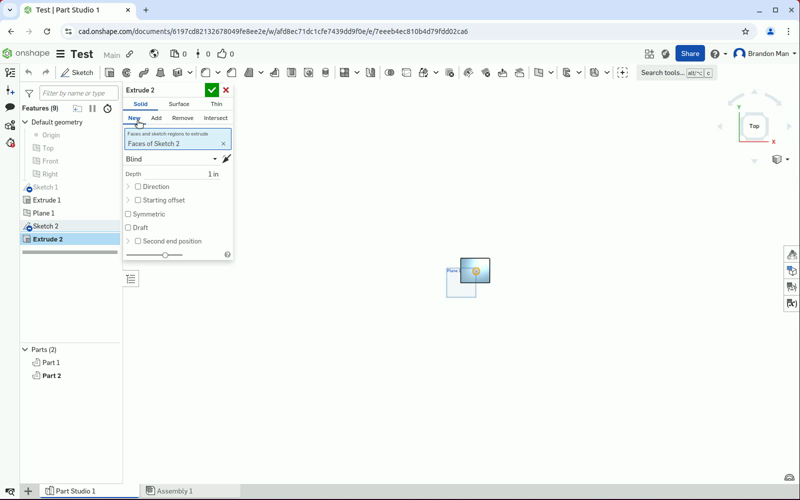
click(137, 120)
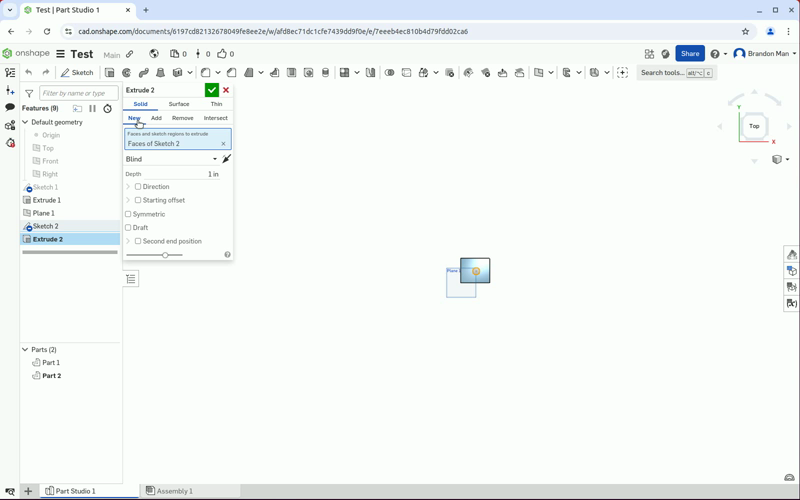
key(tab, 4)
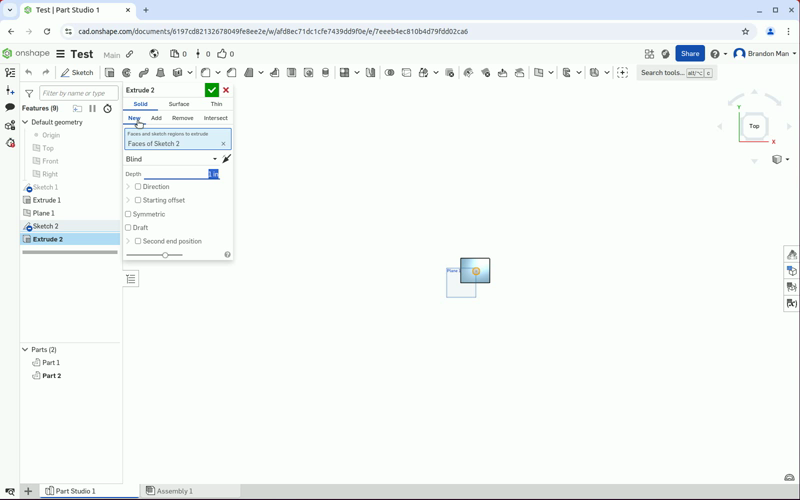
text(17.572)
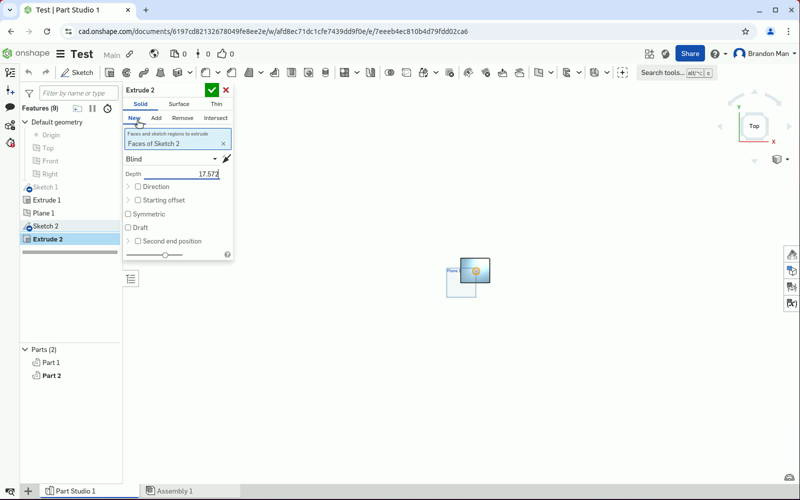
key(enter)
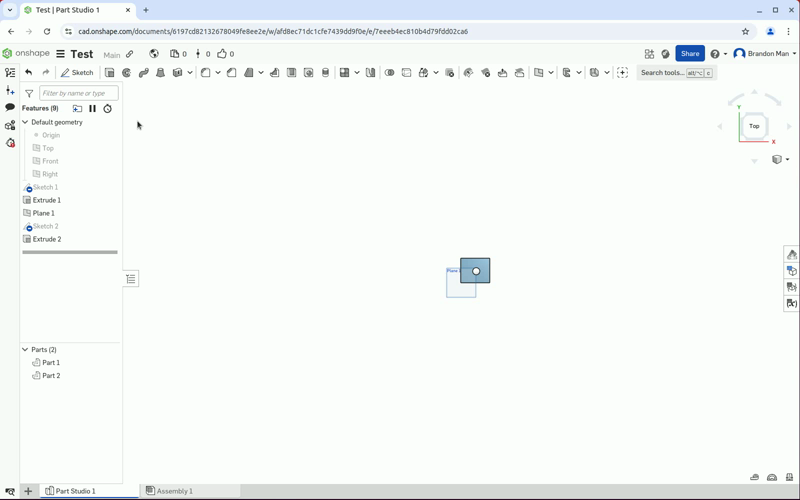
key(shift+h)
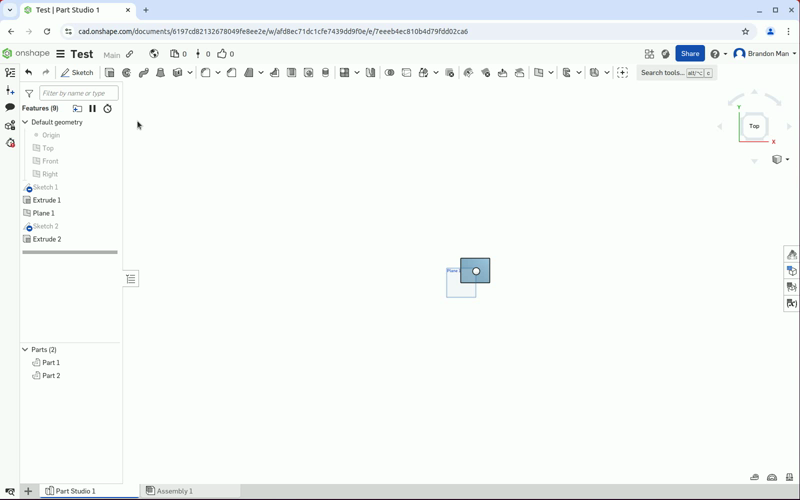
key(shift+h)
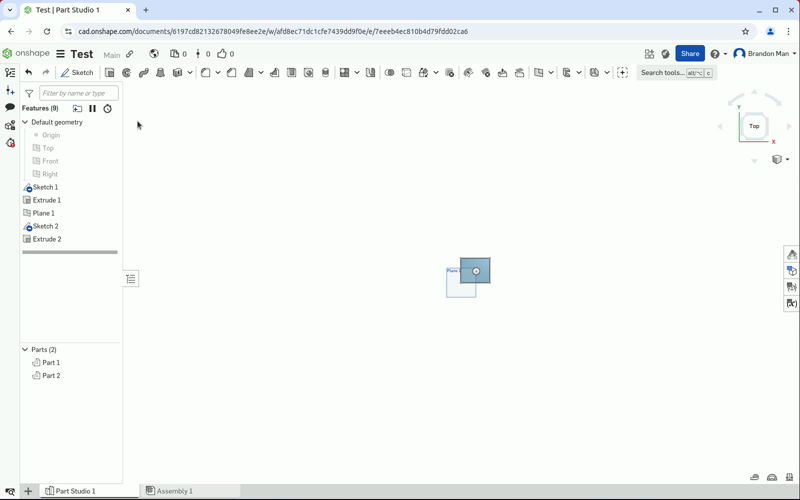
key(shift+7)
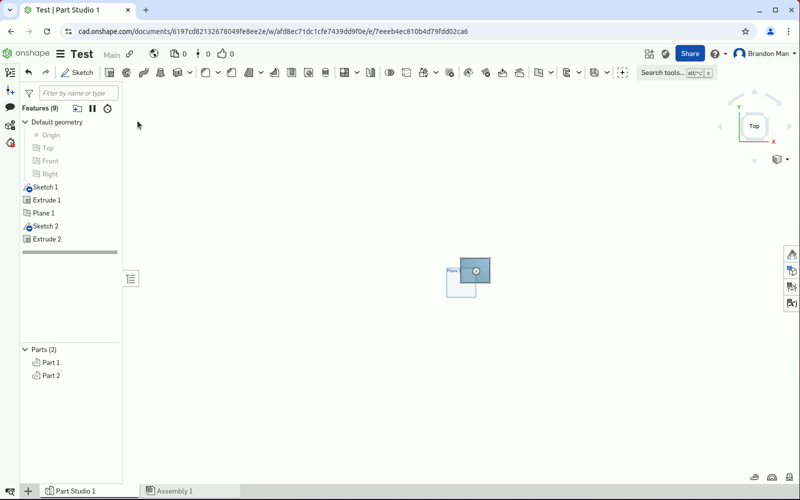
key(up, 3)
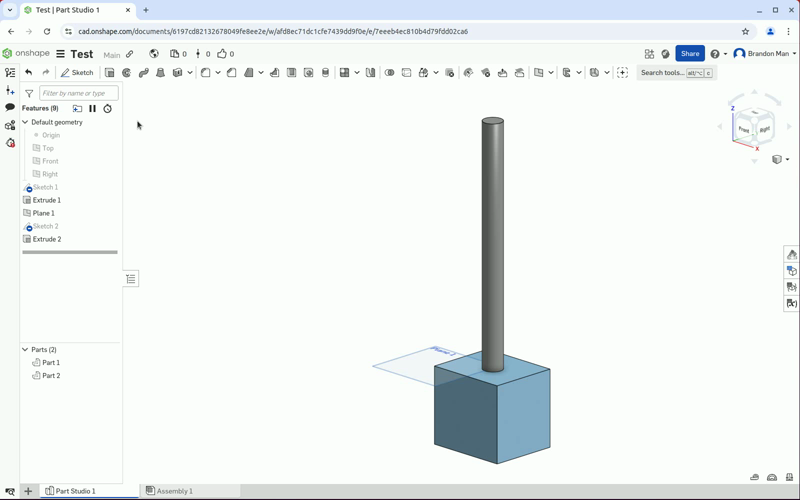
key(left, 3)
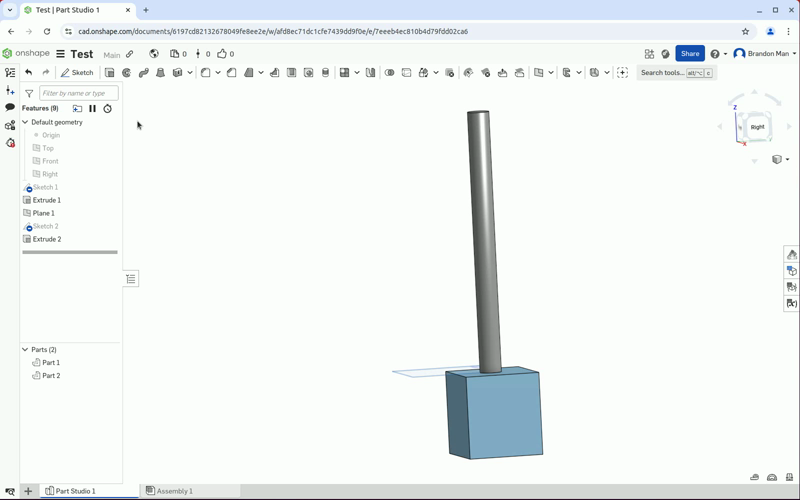
key(right, 3)
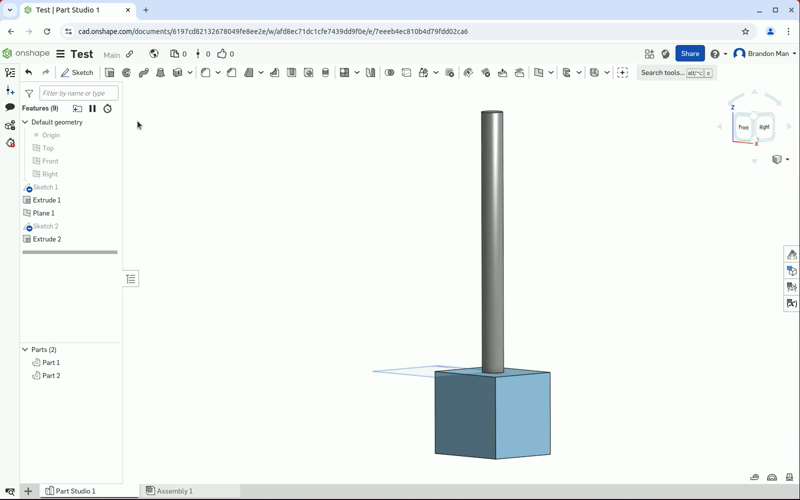
key(down, 3)
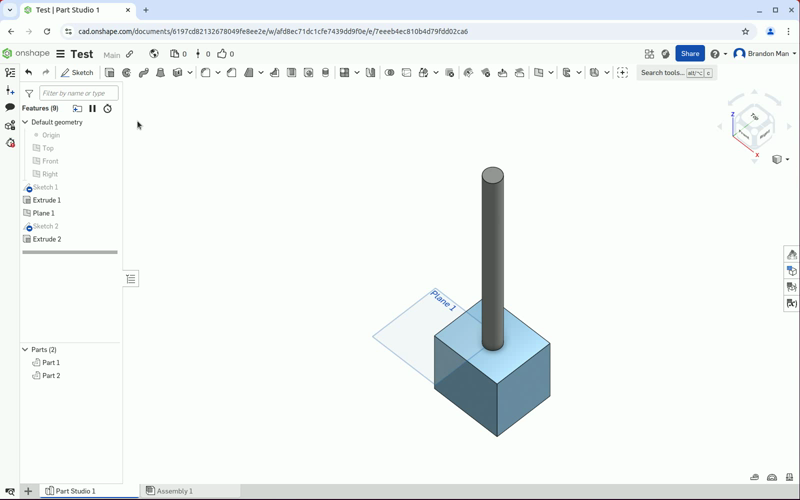
mouse_move(73, 189)
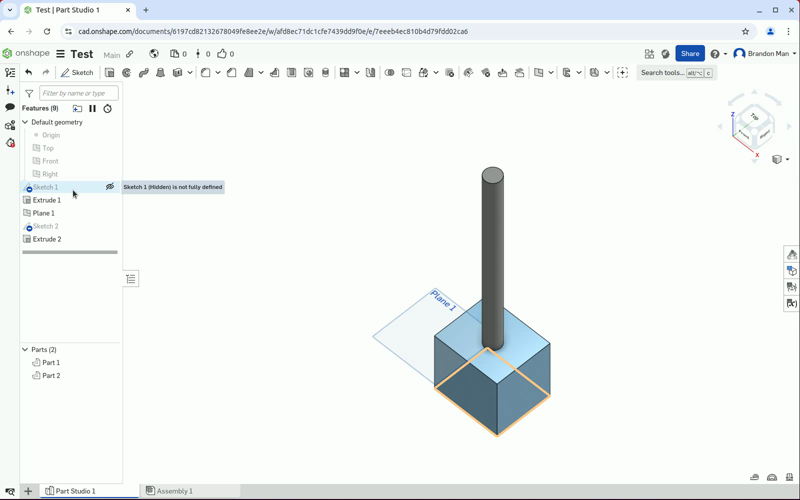
click(73, 189)